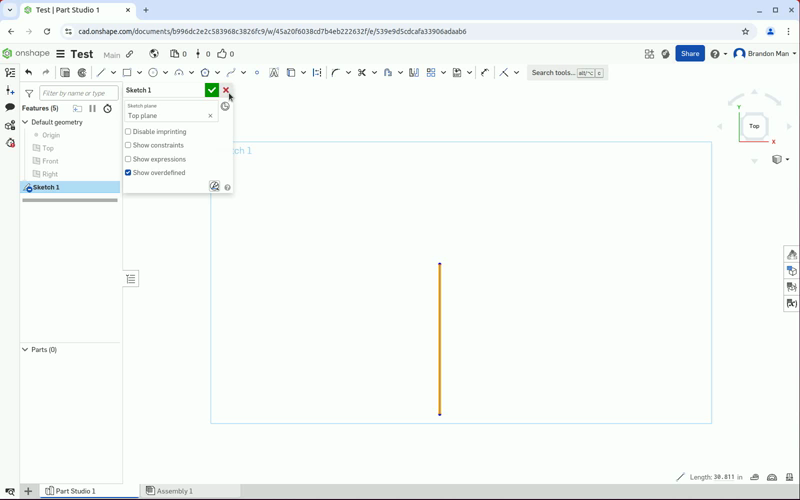
key(shift+h)
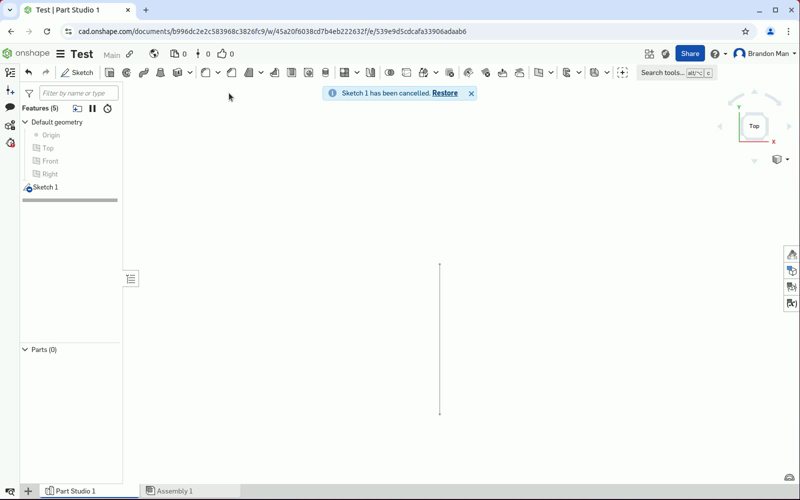
key(shift+s)
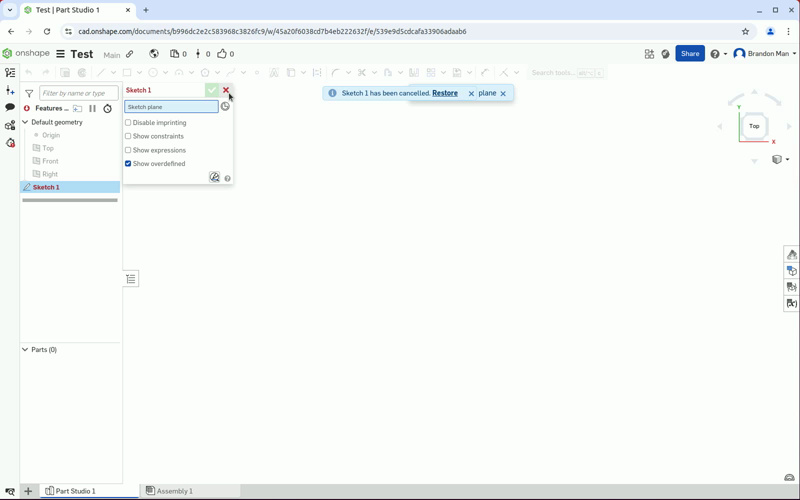
mouse_move(73, 150)
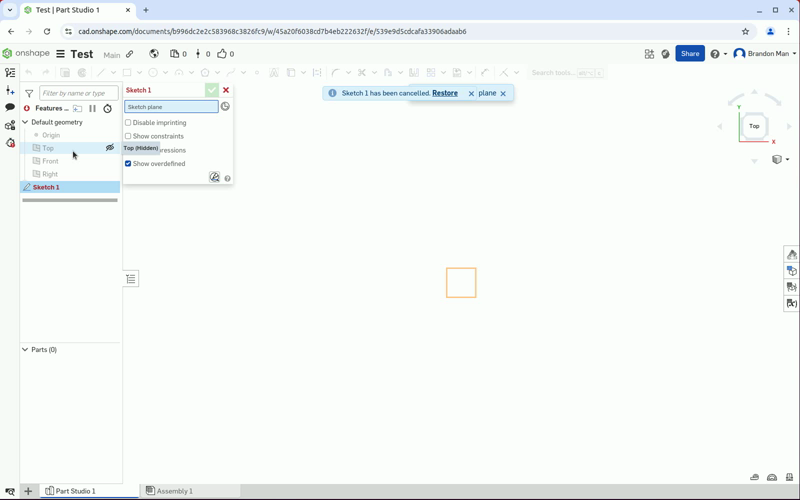
click(73, 150)
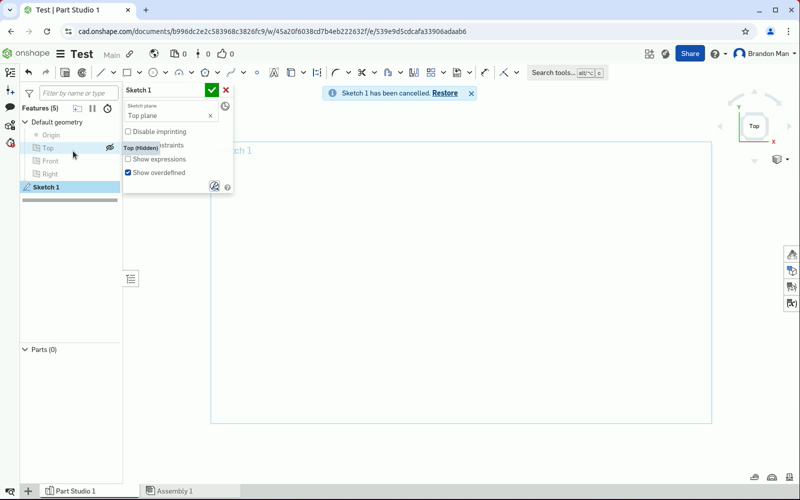
mouse_move(73, 352)
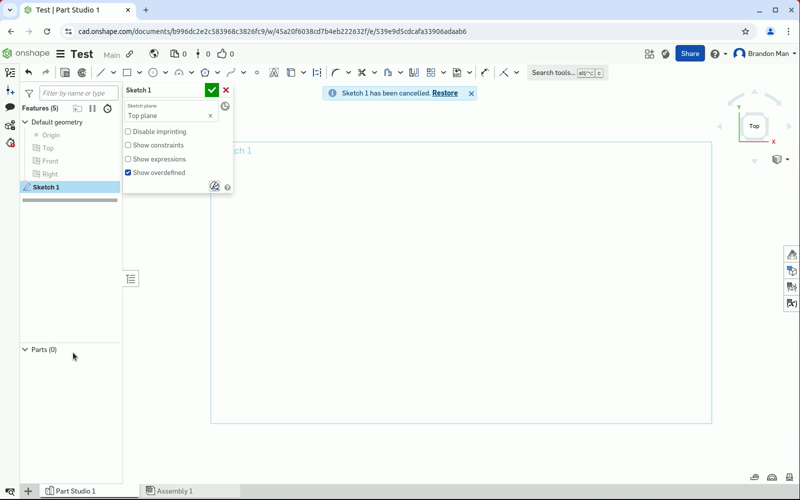
key(y)
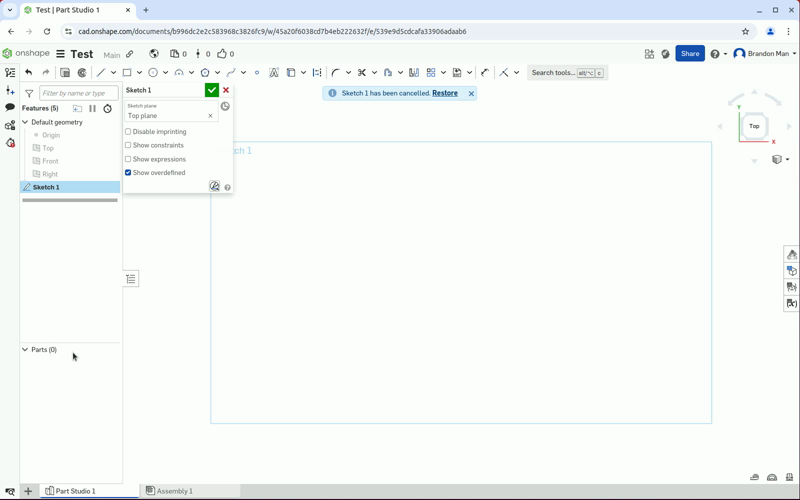
key(a)
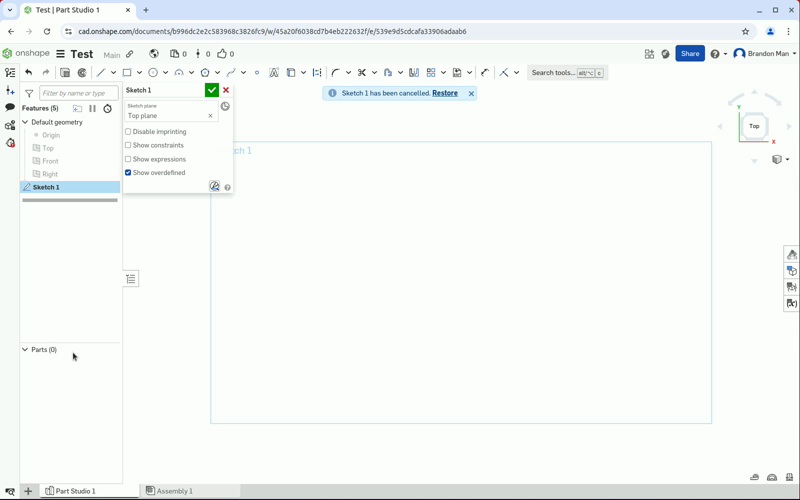
key_down(shift)
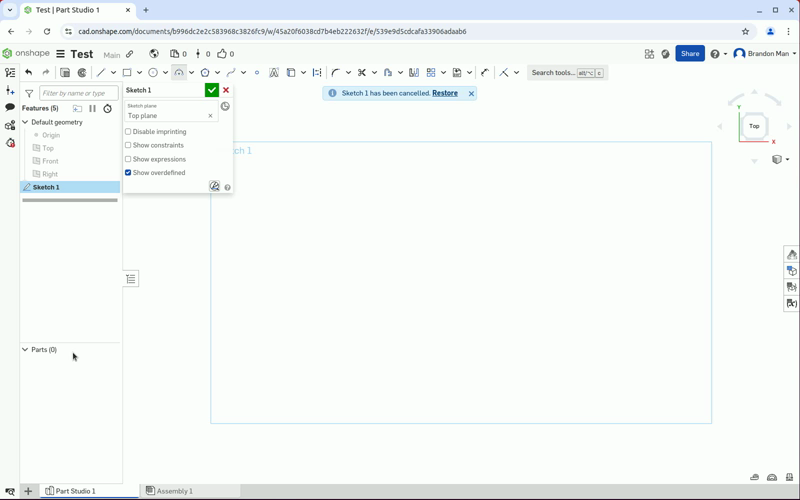
mouse_move(438, 375)
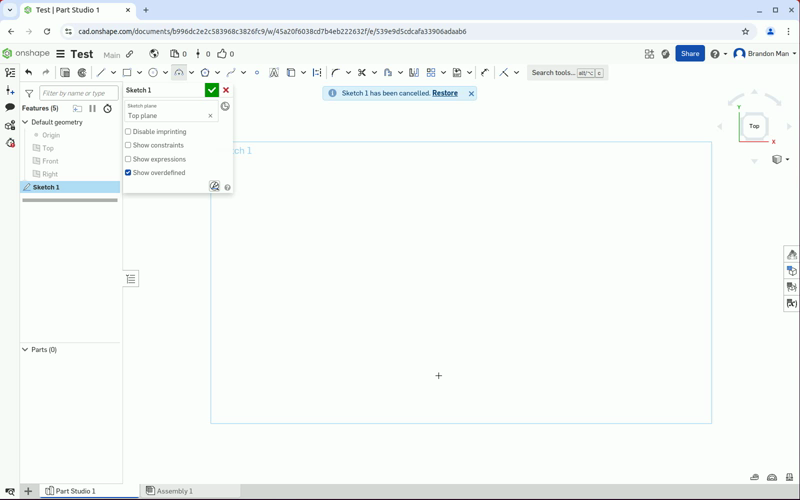
click(438, 375)
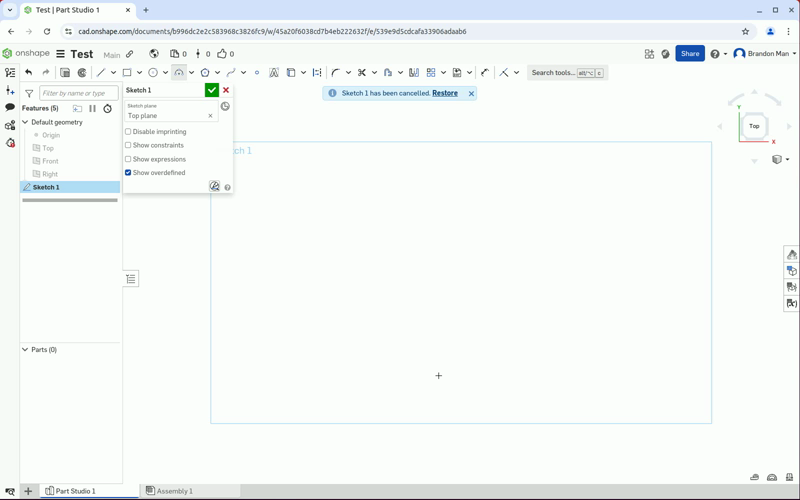
key_up(shift)
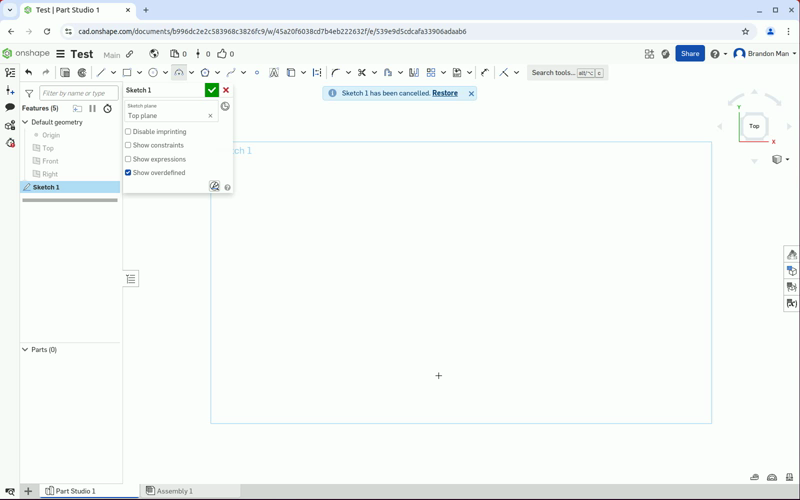
key_down(shift)
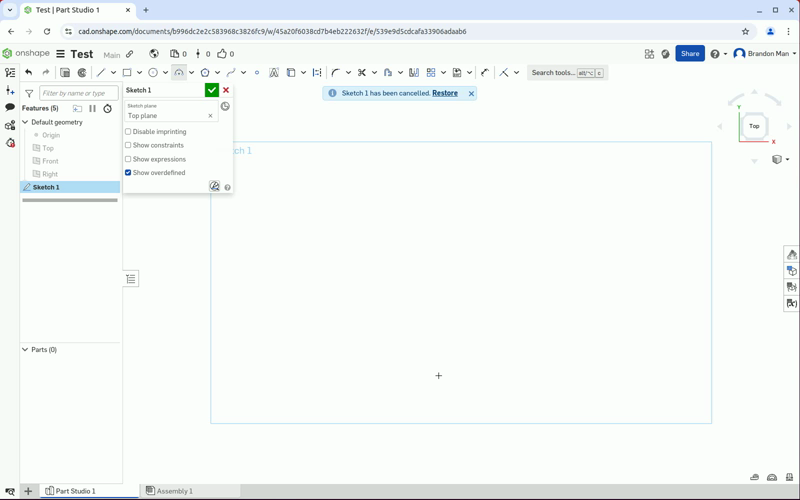
mouse_move(481, 375)
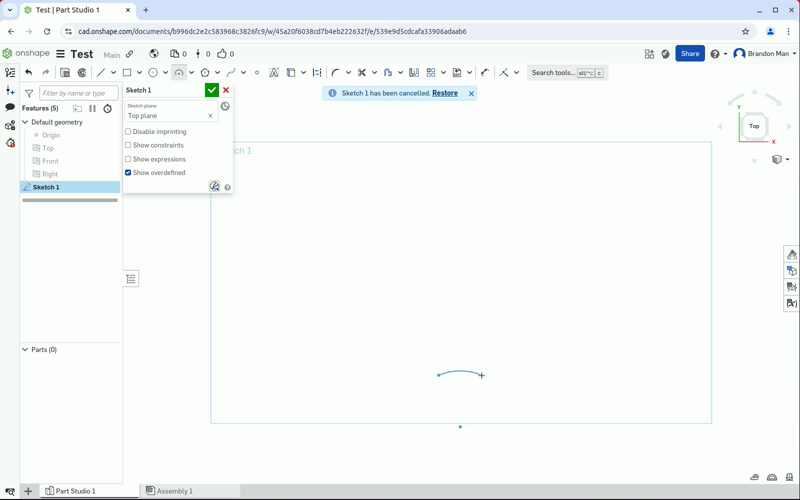
click(481, 375)
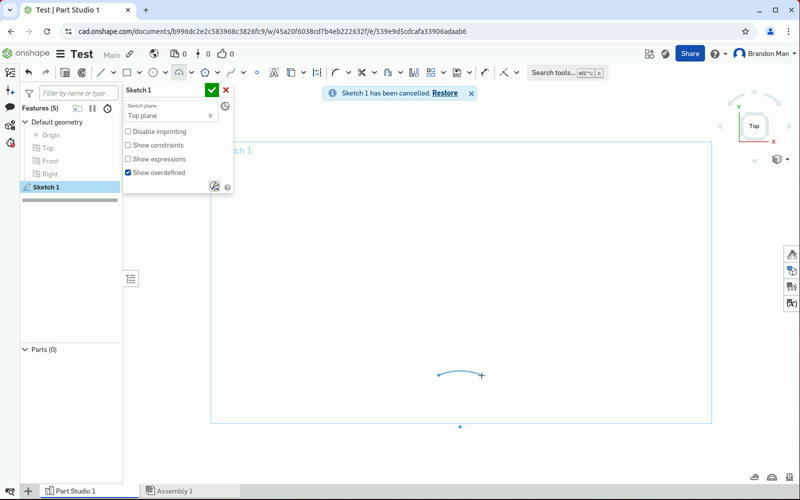
mouse_move(460, 192)
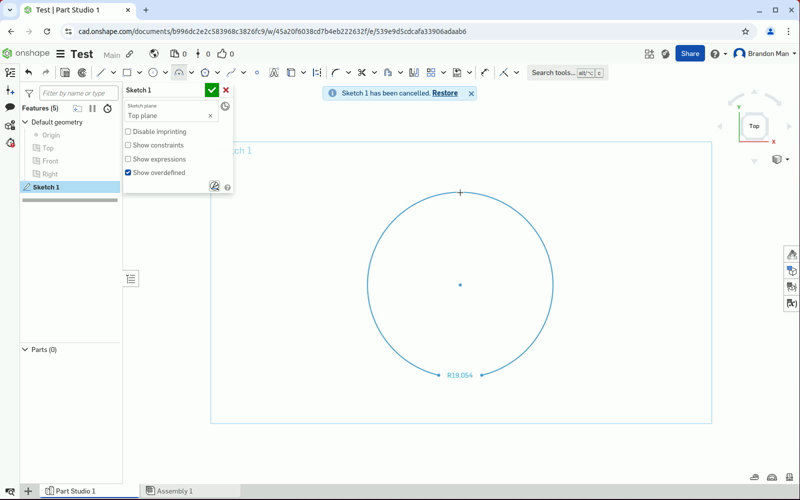
click(460, 192)
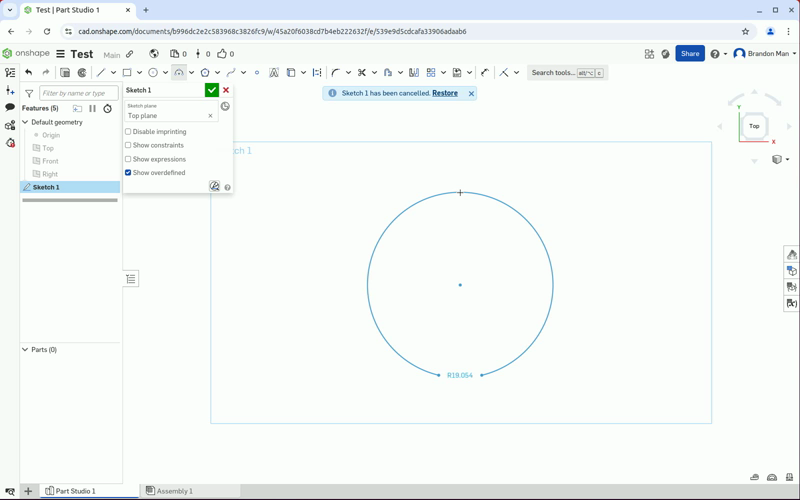
key_up(shift)
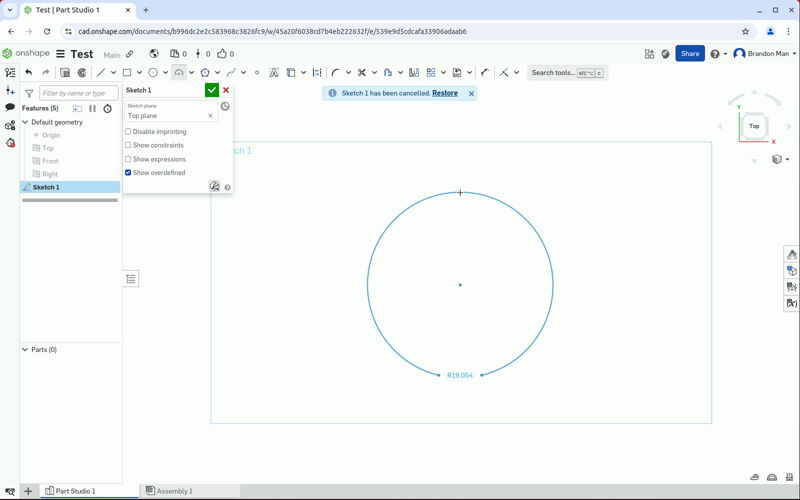
key(esc)
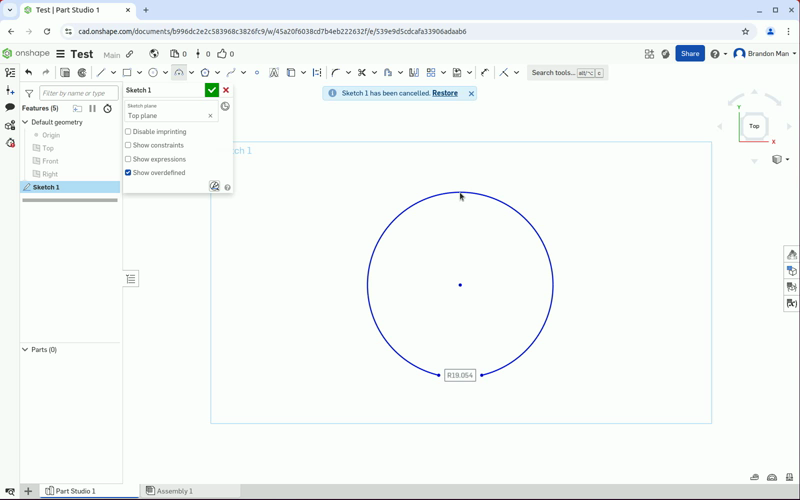
key(l)
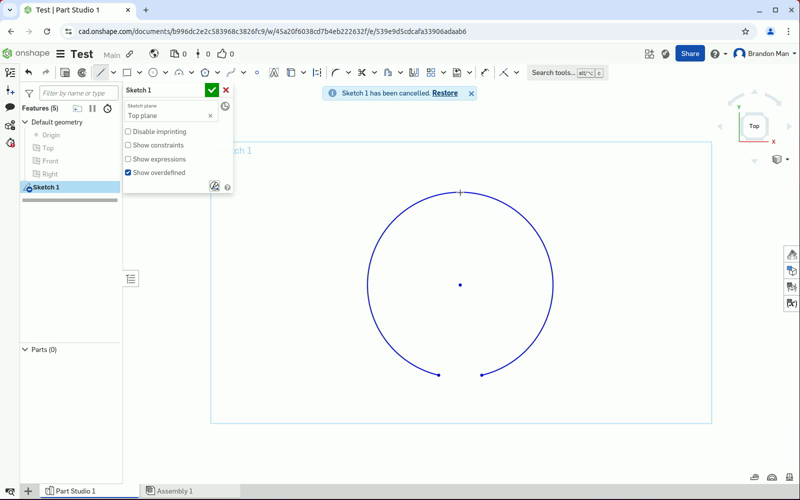
mouse_move(481, 375)
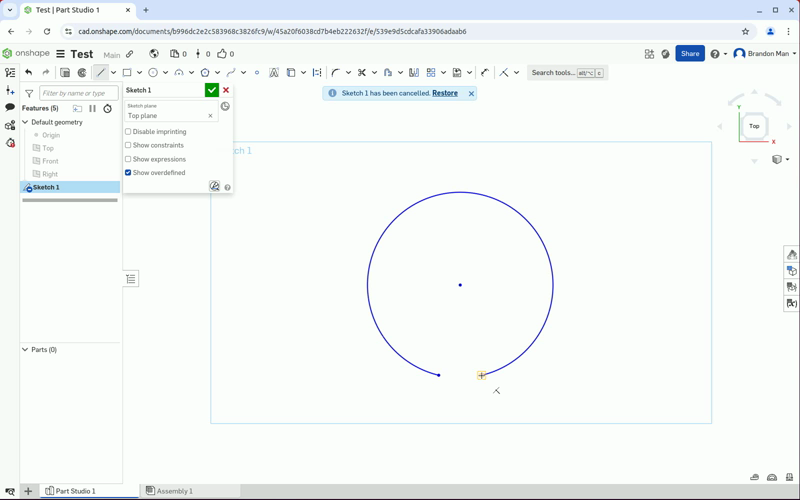
click(481, 375)
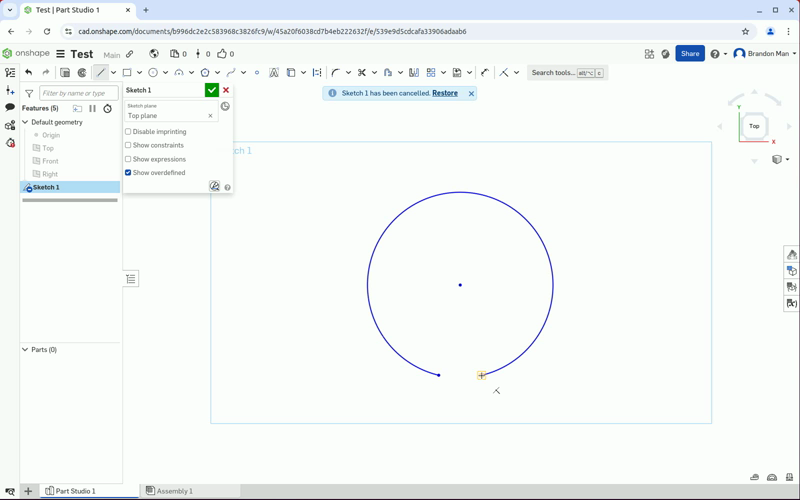
key_down(shift)
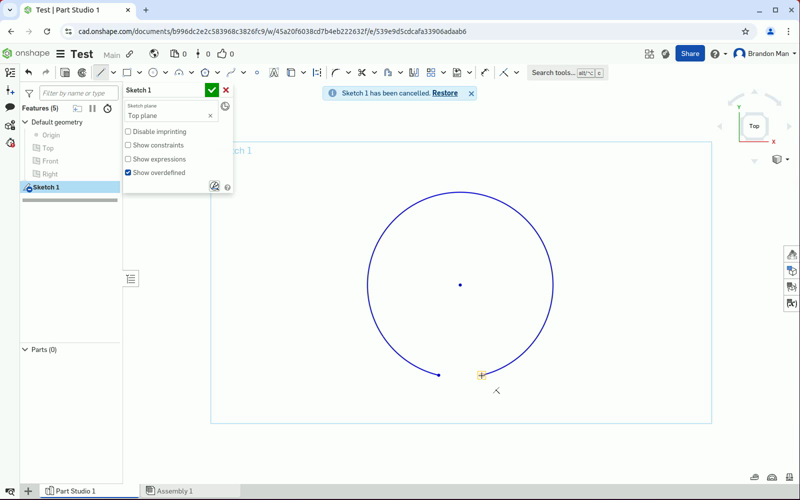
mouse_move(481, 303)
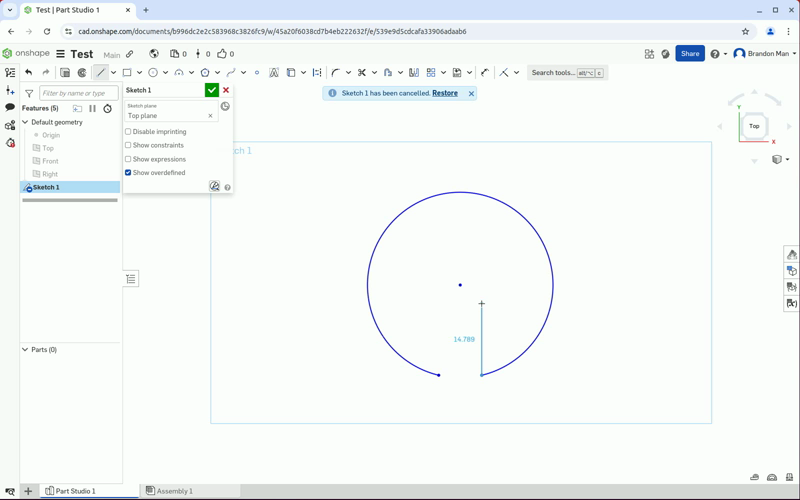
click(481, 303)
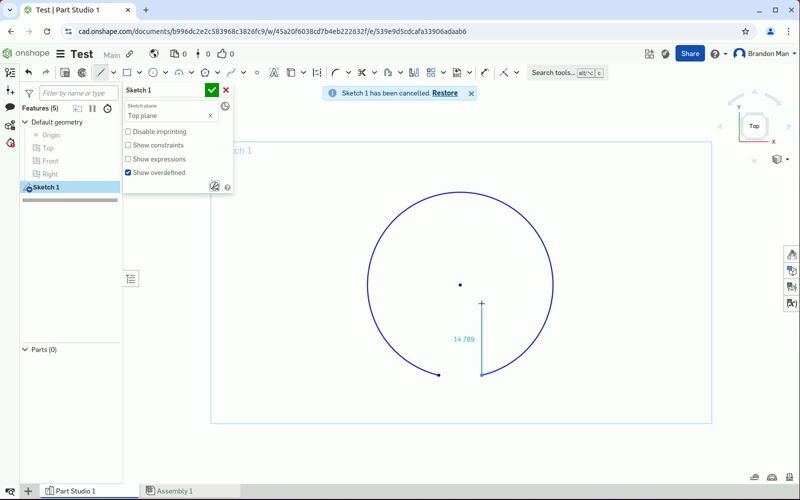
key_up(shift)
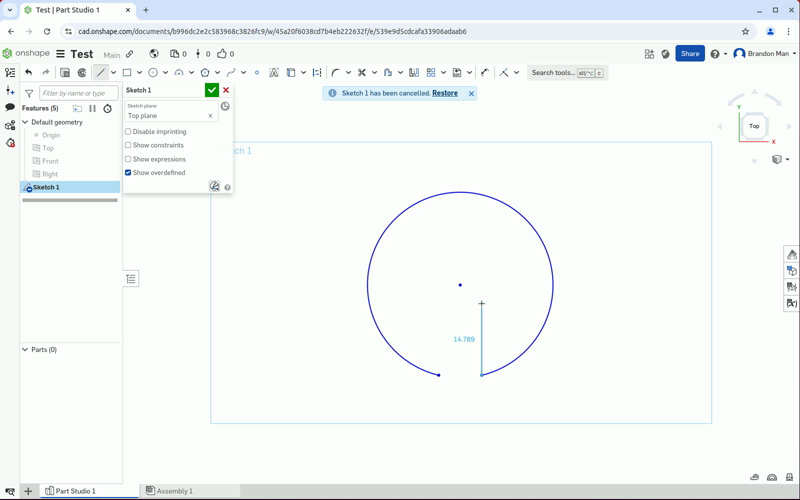
key(esc)
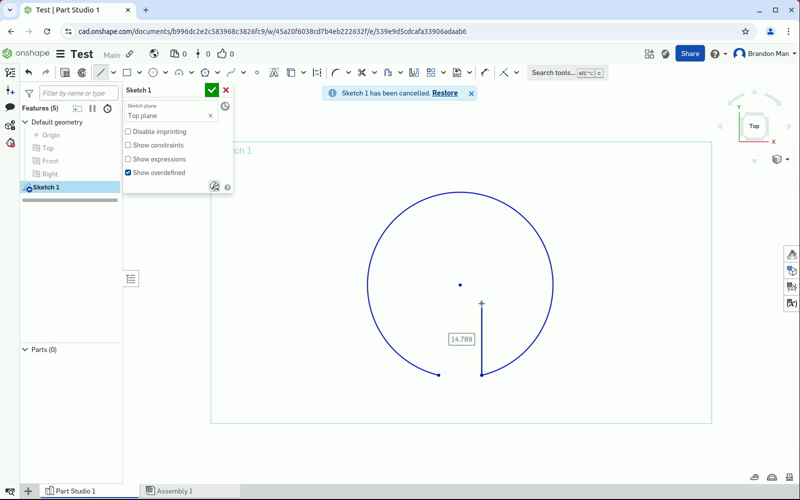
key(a)
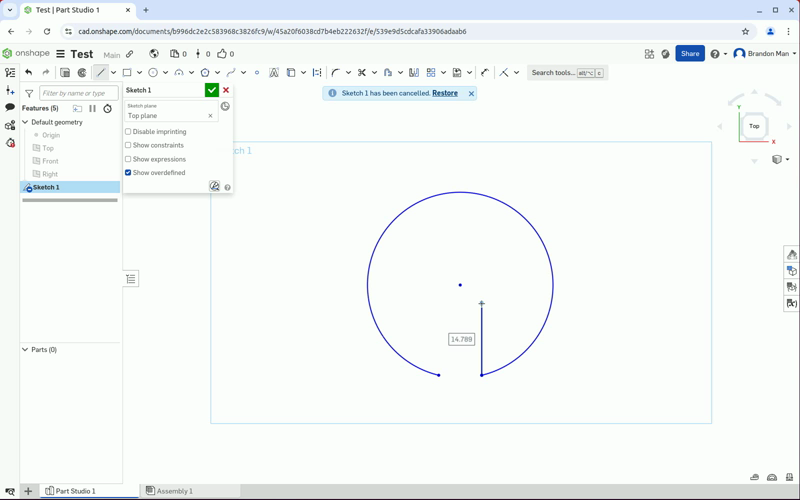
mouse_move(481, 303)
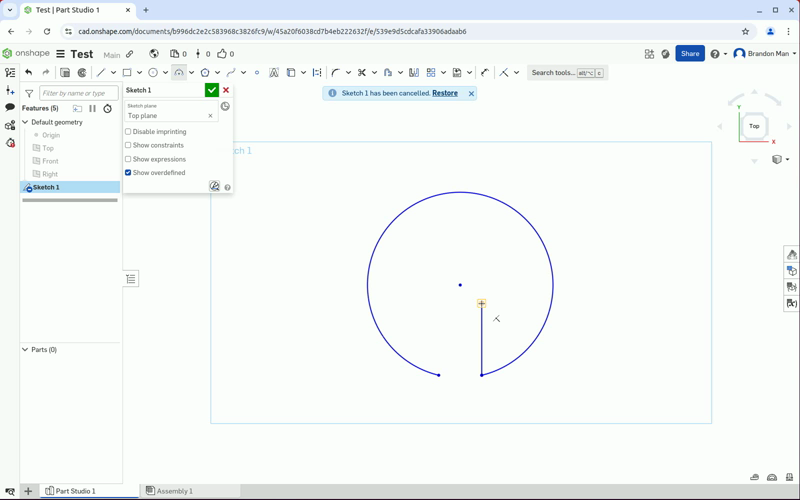
click(481, 303)
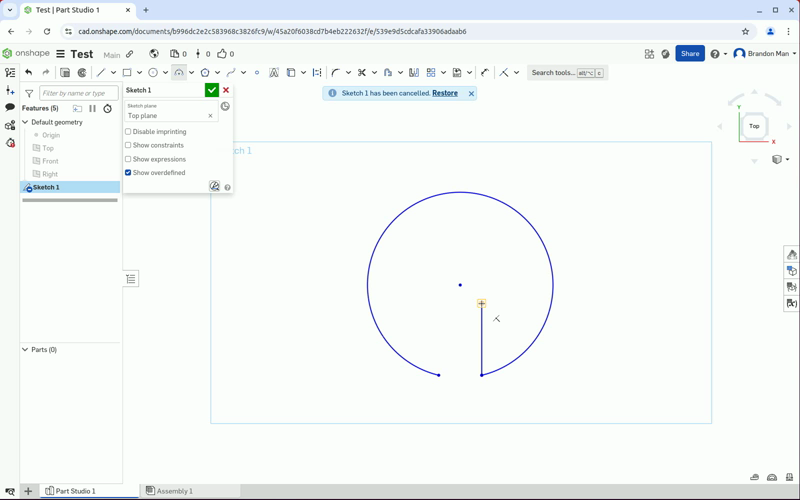
key_down(shift)
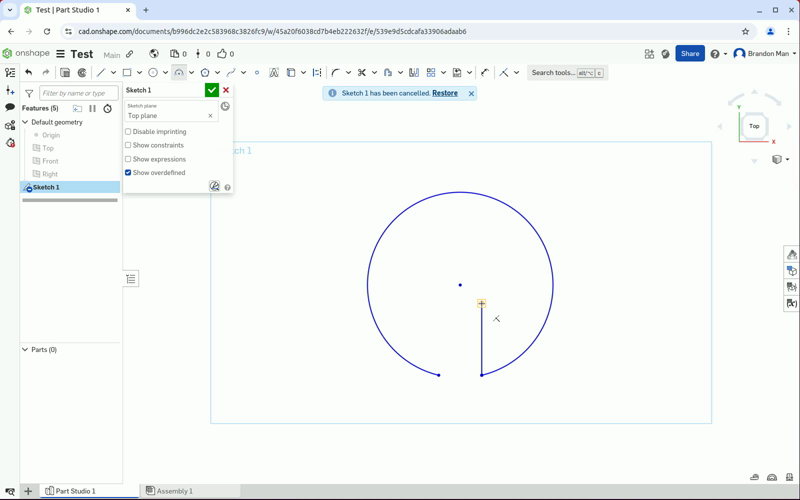
mouse_move(438, 303)
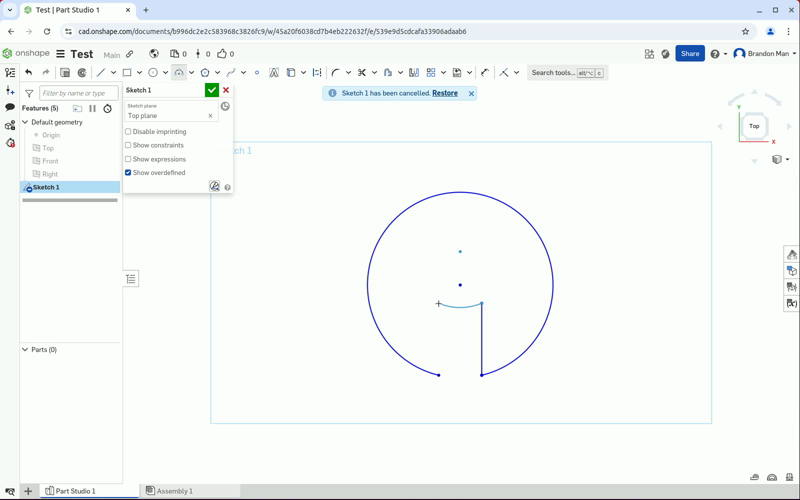
click(438, 303)
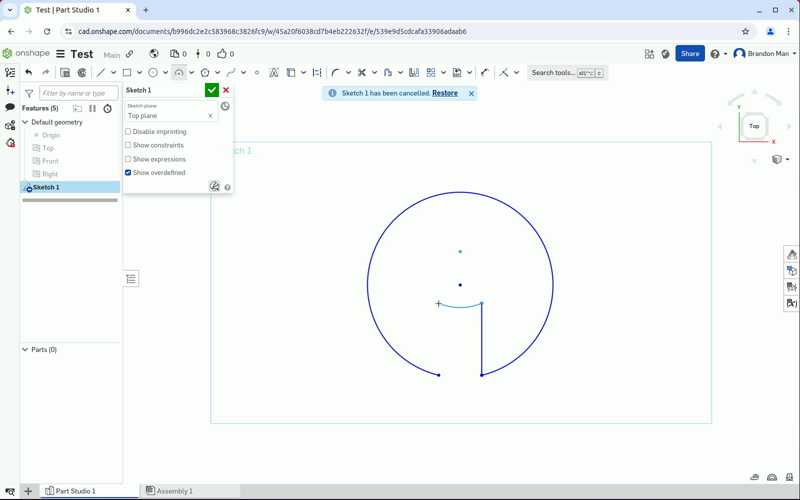
mouse_move(460, 254)
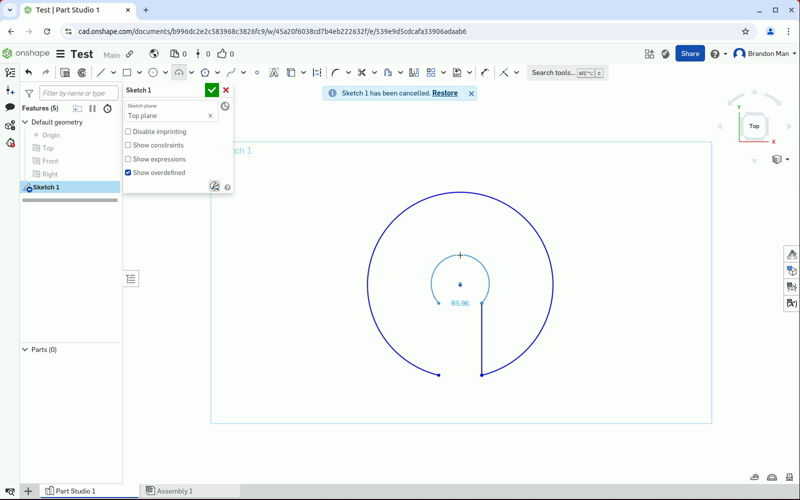
click(460, 254)
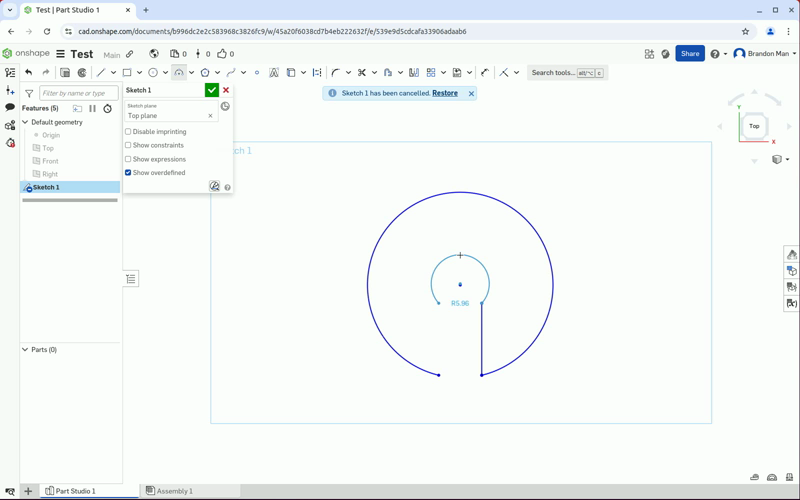
key_up(shift)
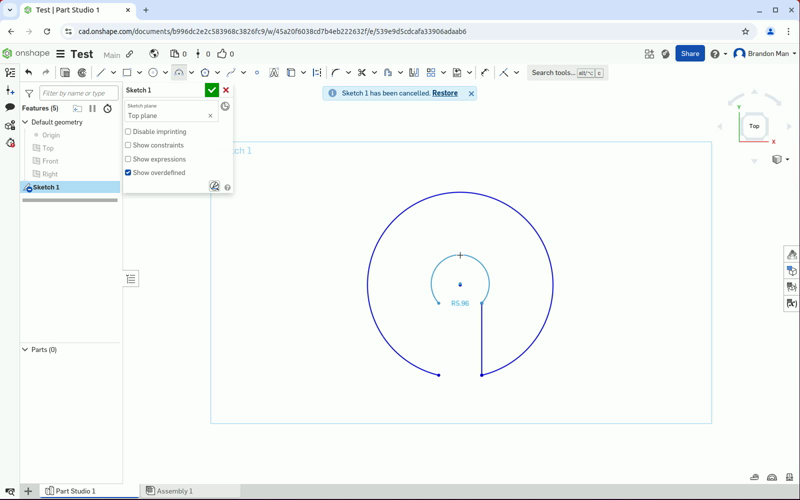
key(esc)
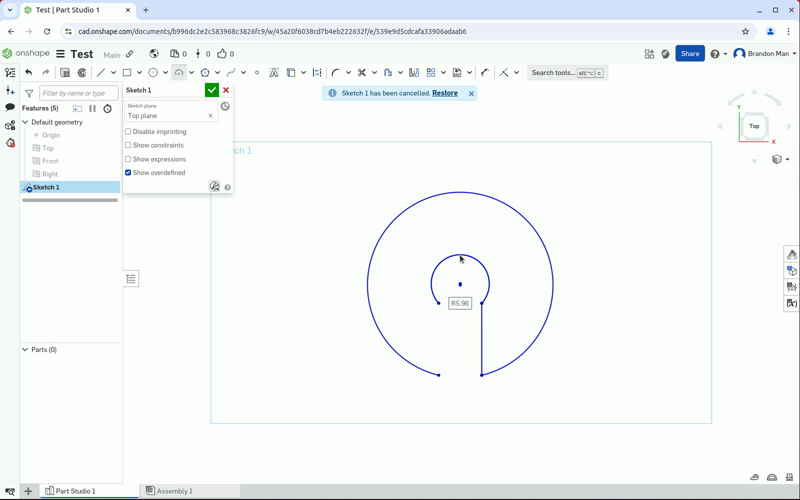
key(l)
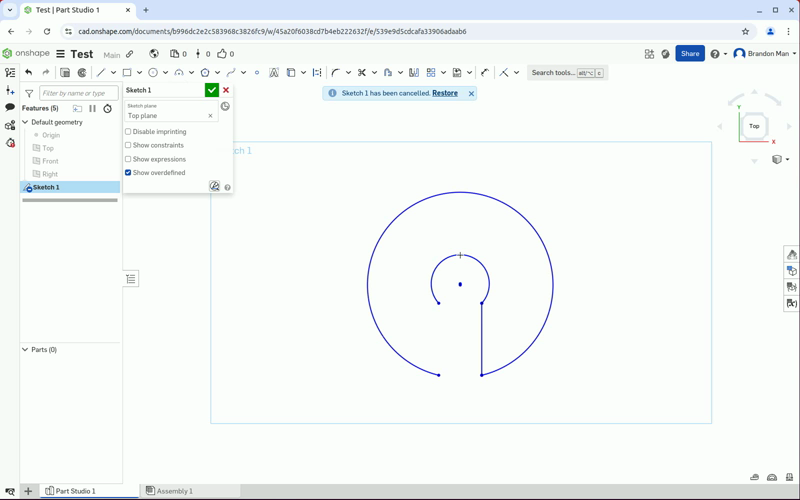
mouse_move(438, 303)
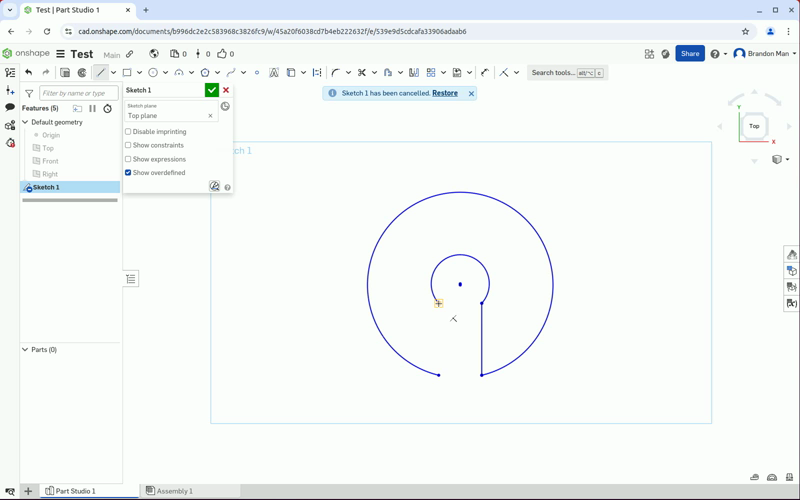
click(438, 303)
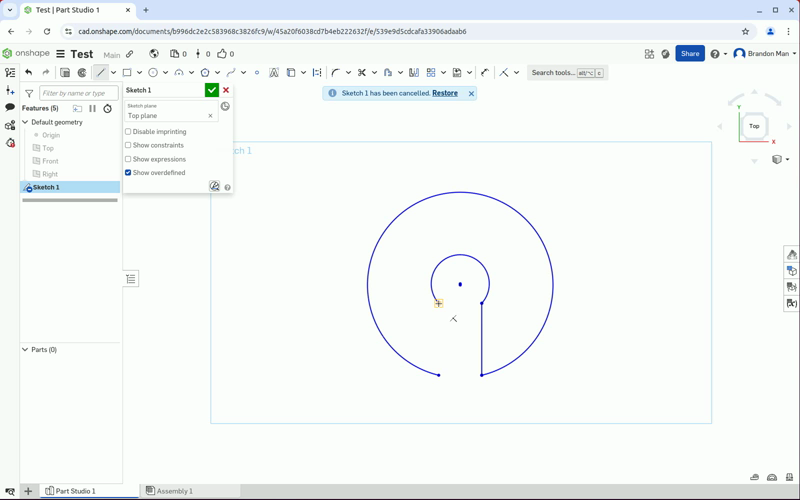
key_down(shift)
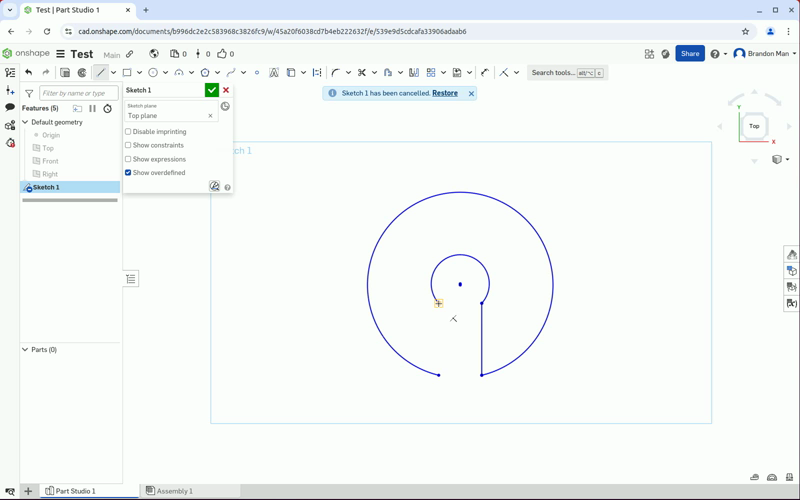
mouse_move(438, 375)
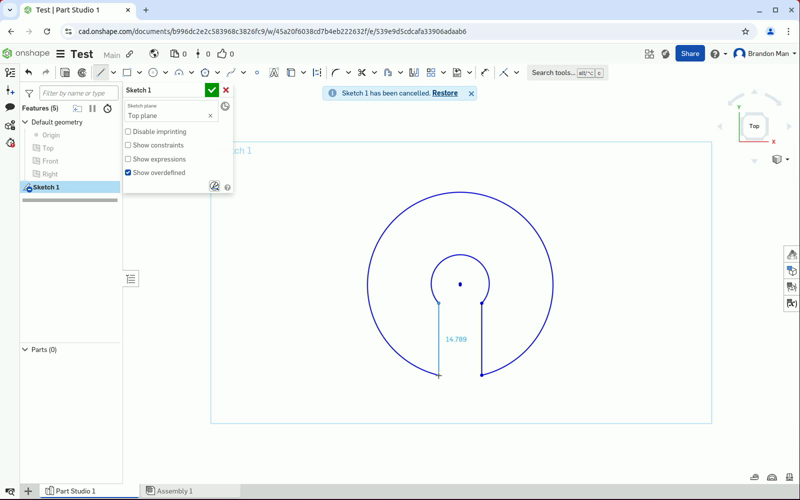
key_up(shift)
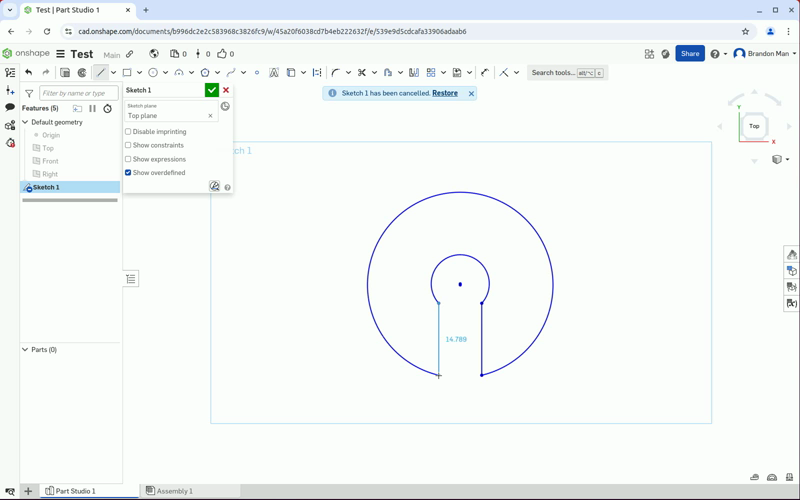
click(438, 375)
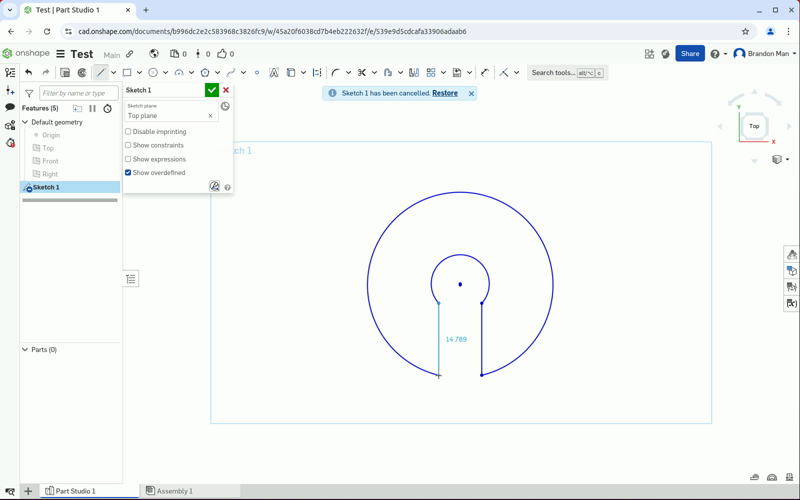
key(esc)
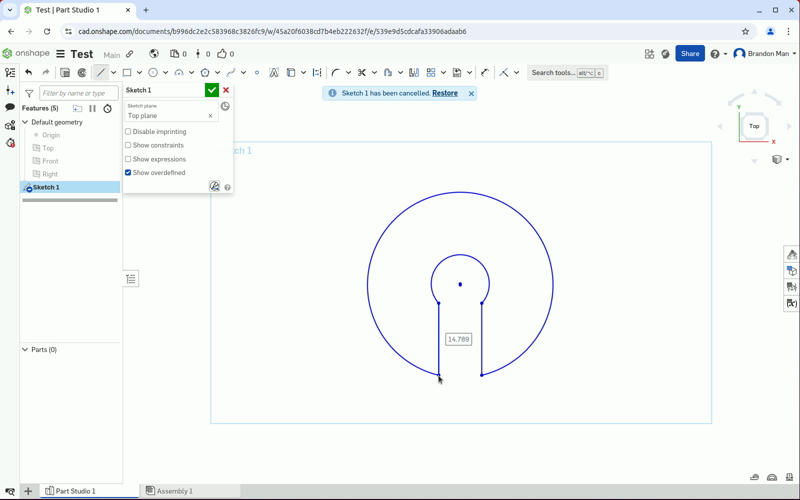
mouse_move(504, 239)
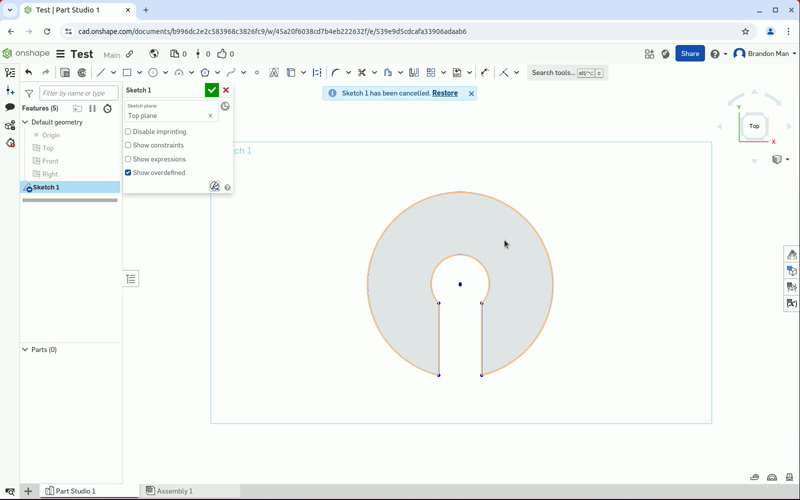
click(504, 239)
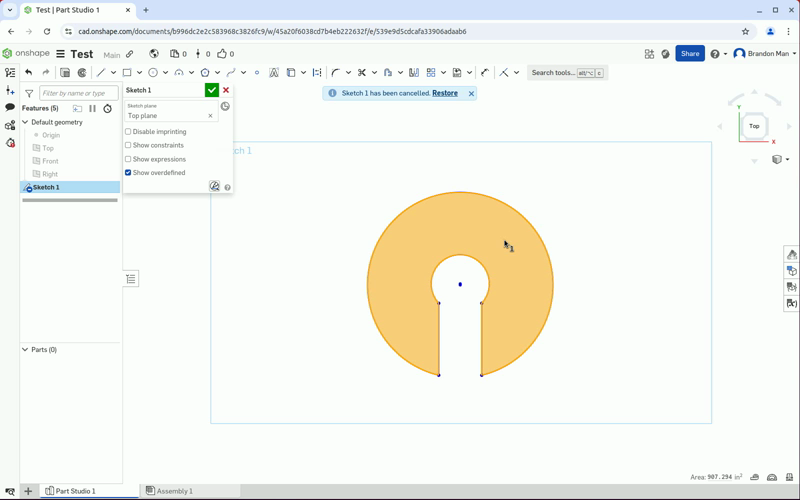
mouse_move(73, 352)
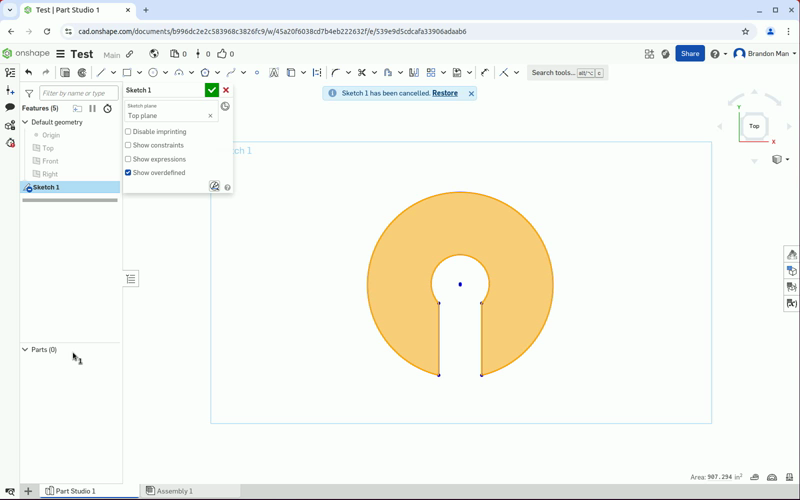
key(shift+y)
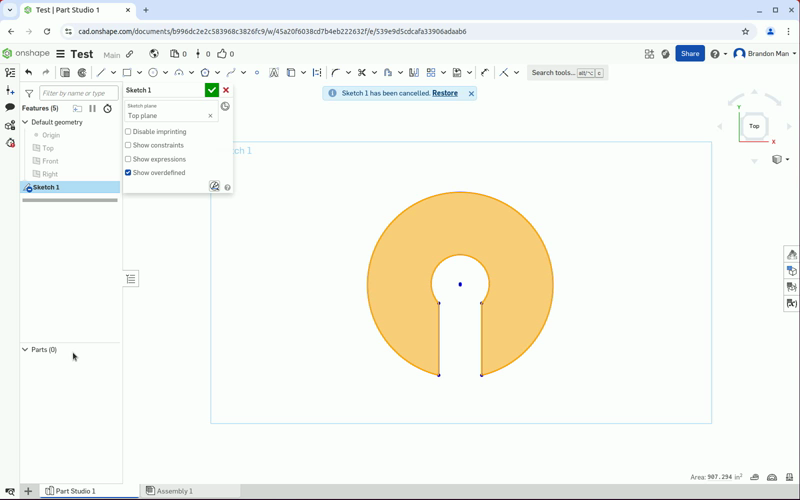
key(shift+e)
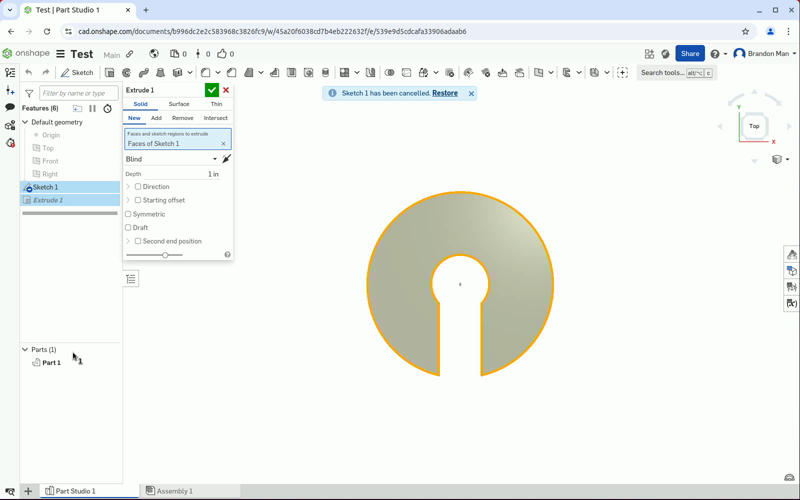
mouse_move(143, 106)
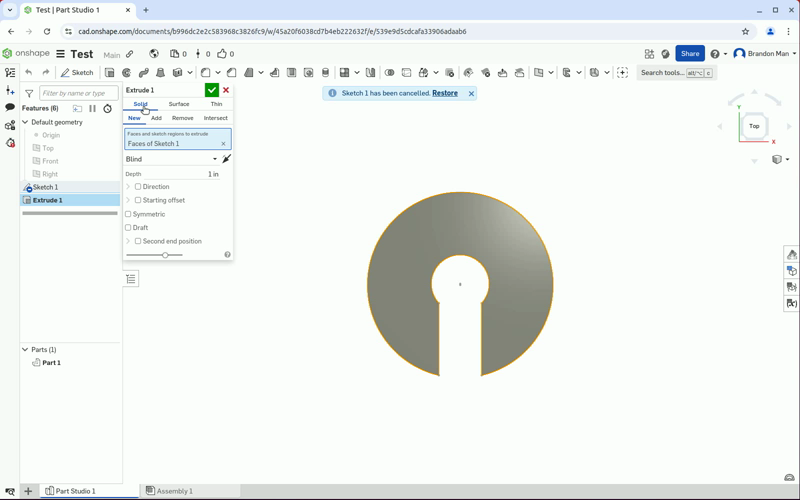
click(143, 106)
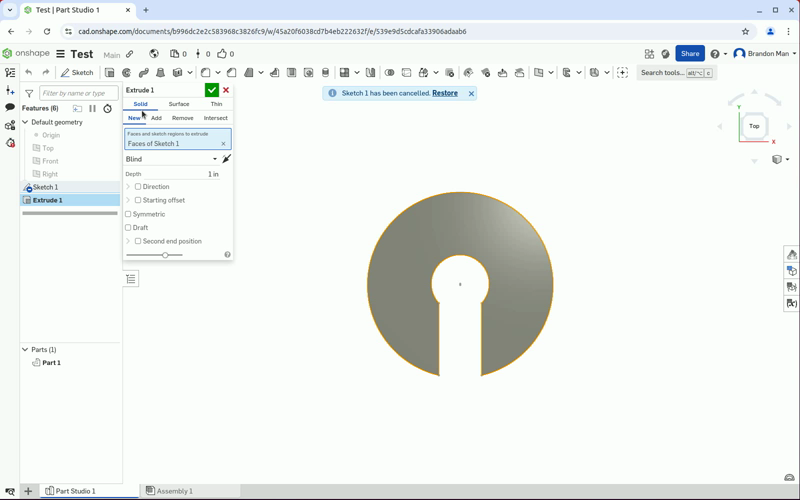
mouse_move(137, 120)
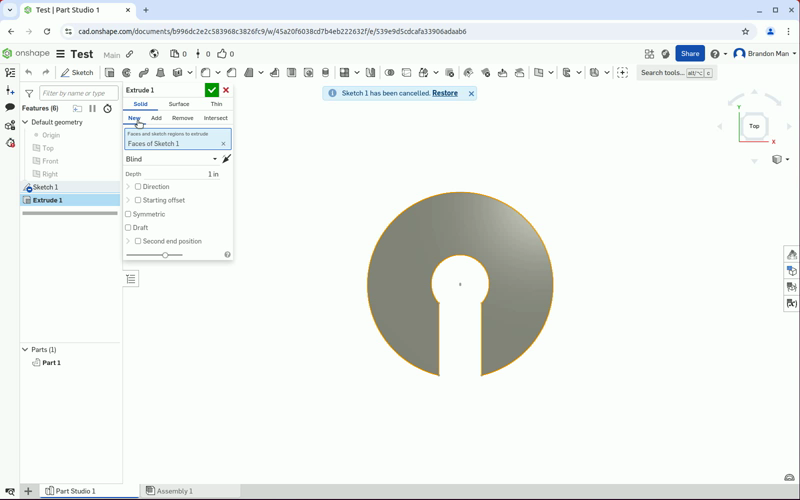
click(137, 120)
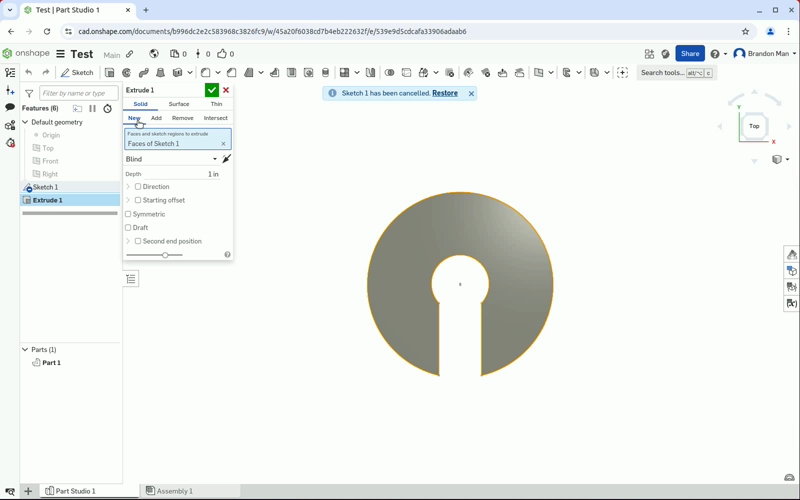
key(tab, 4)
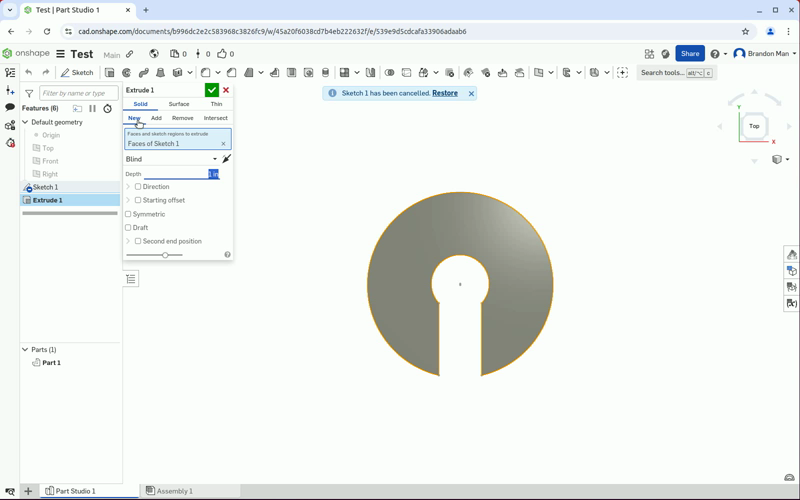
text(11.073)
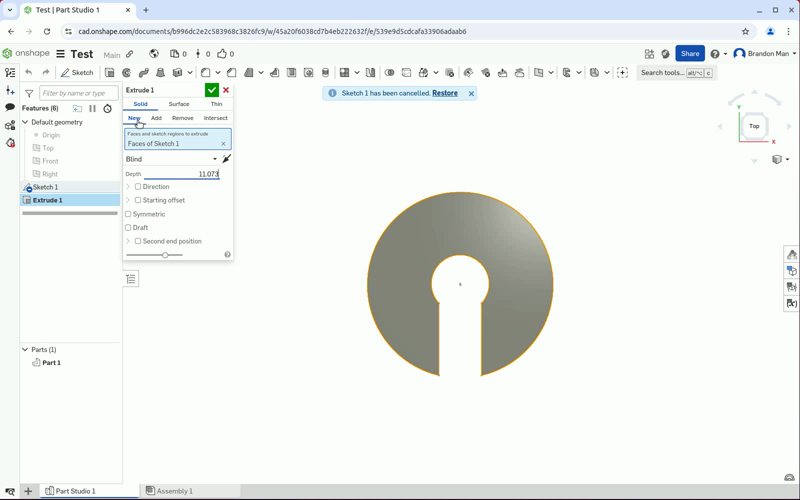
key(enter)
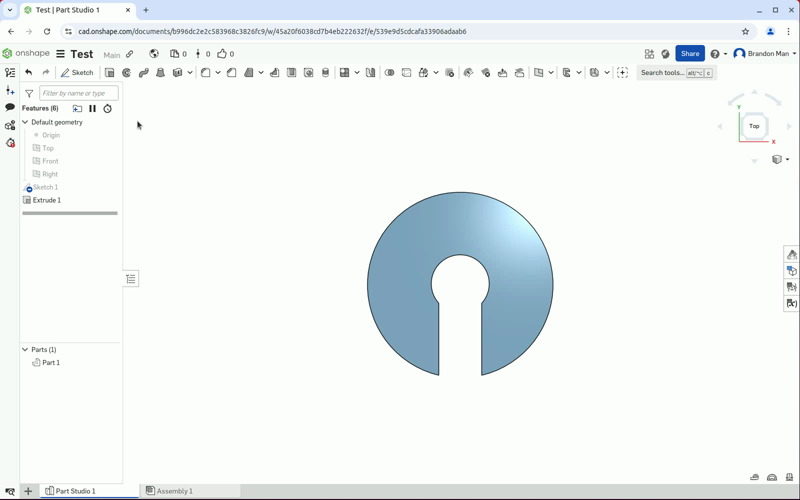
key(shift+h)
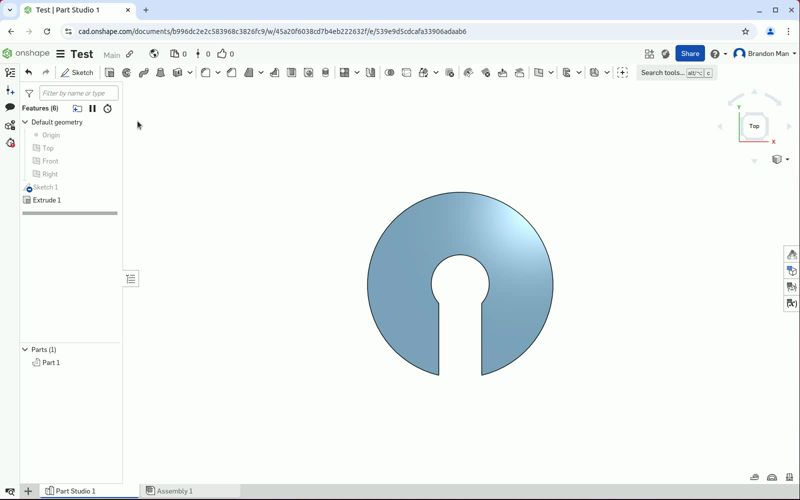
key(shift+h)
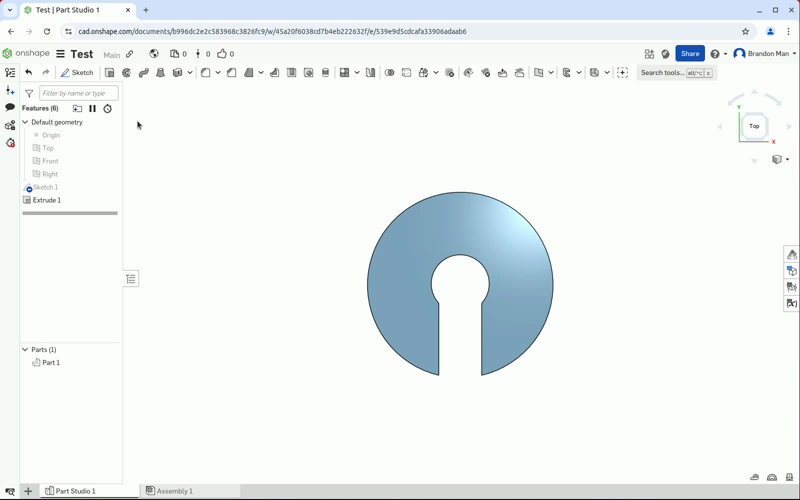
mouse_move(73, 189)
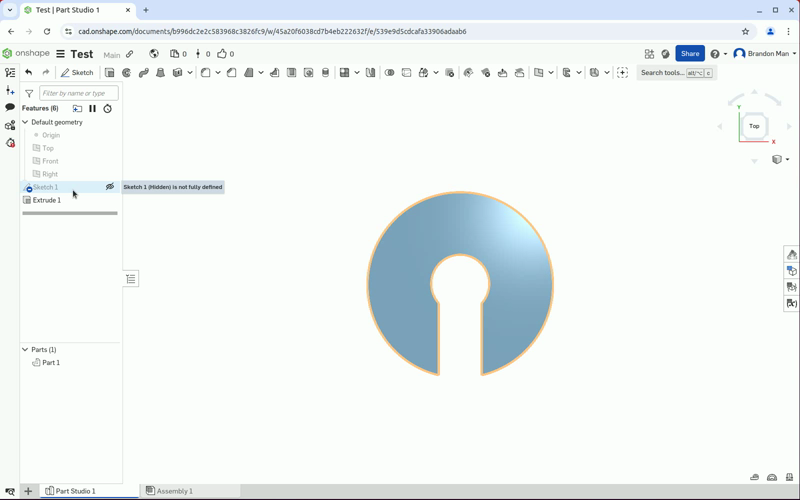
click(73, 189)
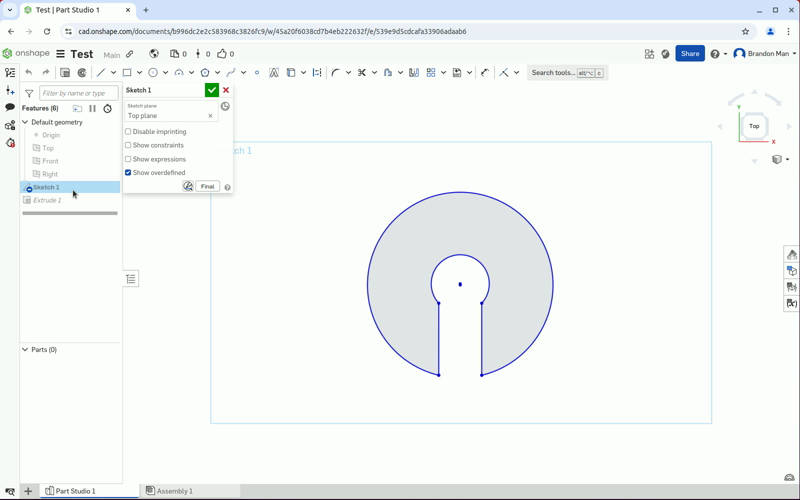
mouse_move(229, 92)
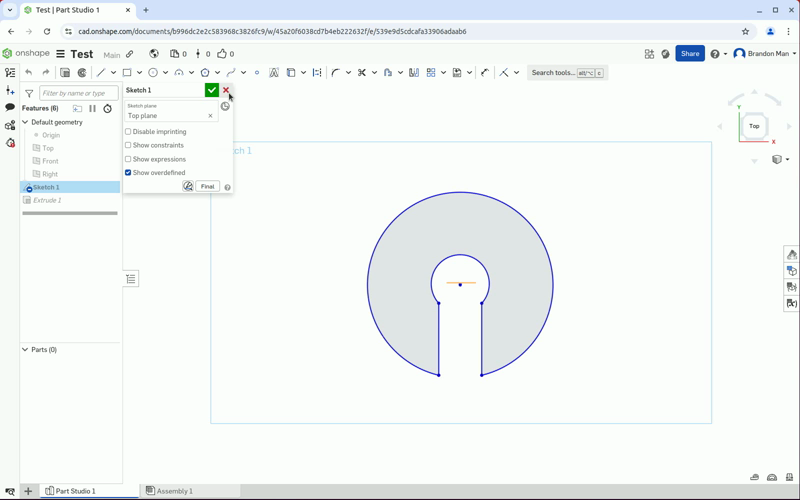
click(229, 92)
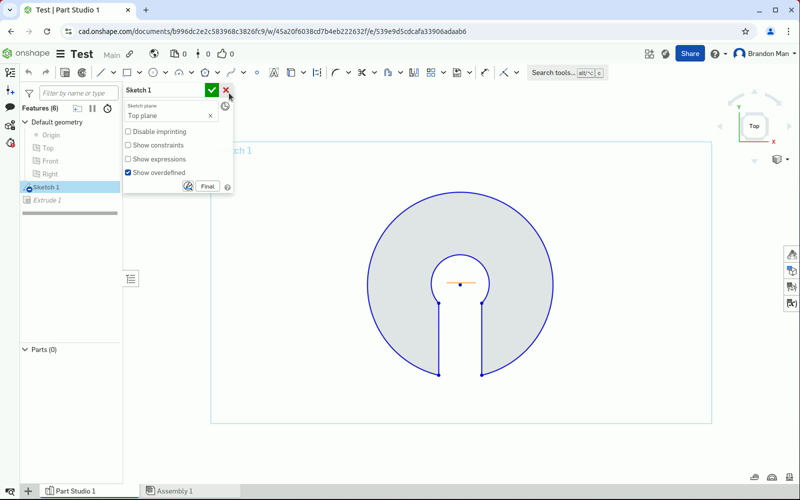
key(shift+s)
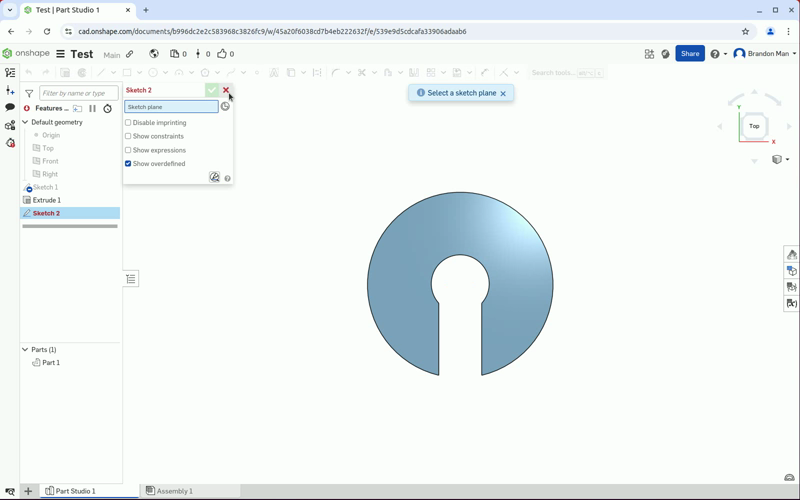
mouse_move(73, 150)
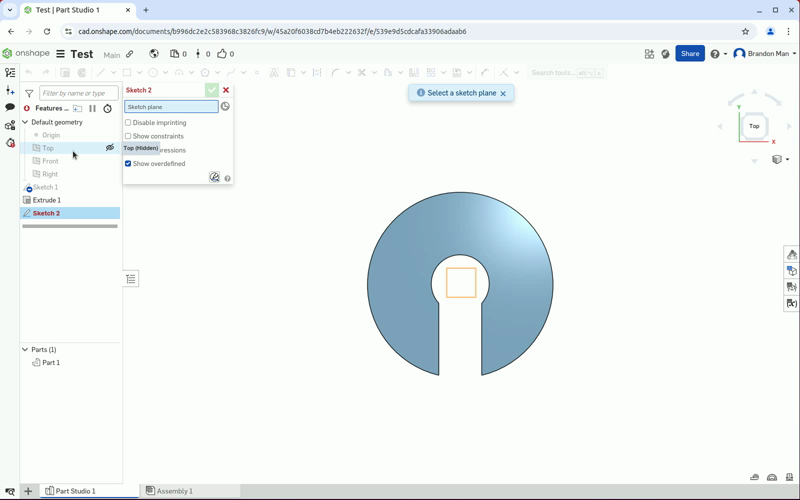
click(73, 150)
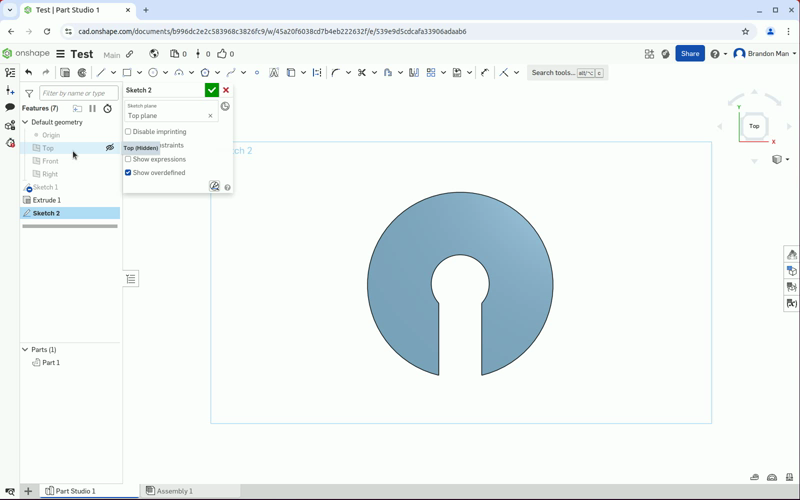
mouse_move(73, 352)
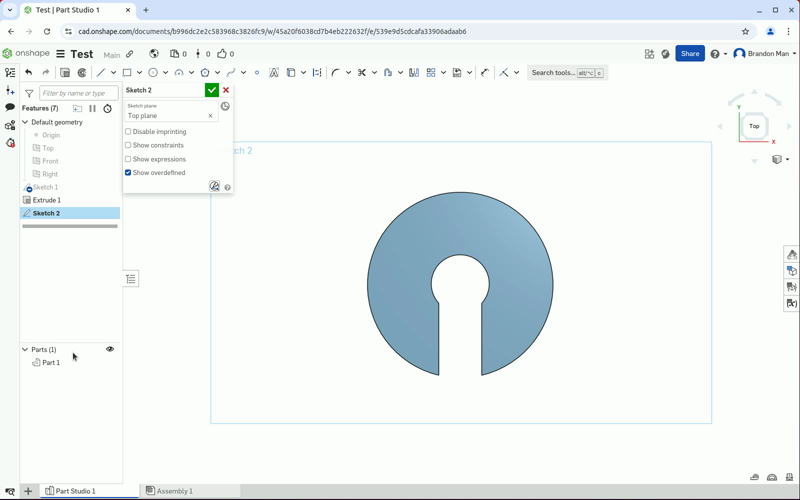
key(y)
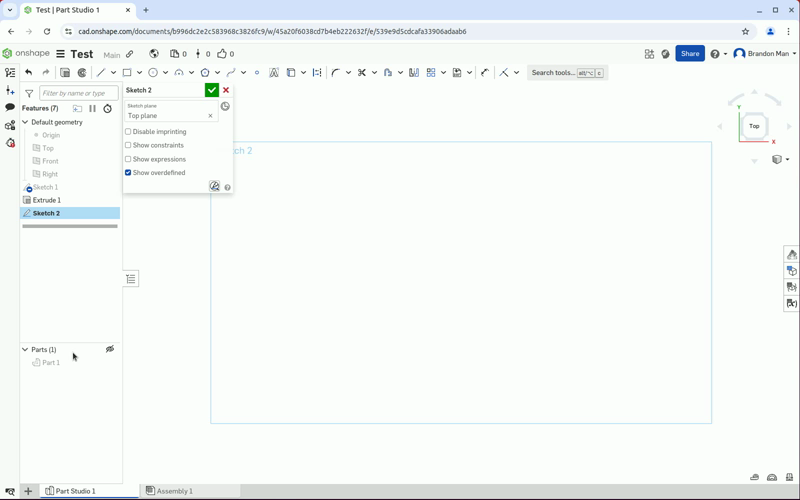
key(a)
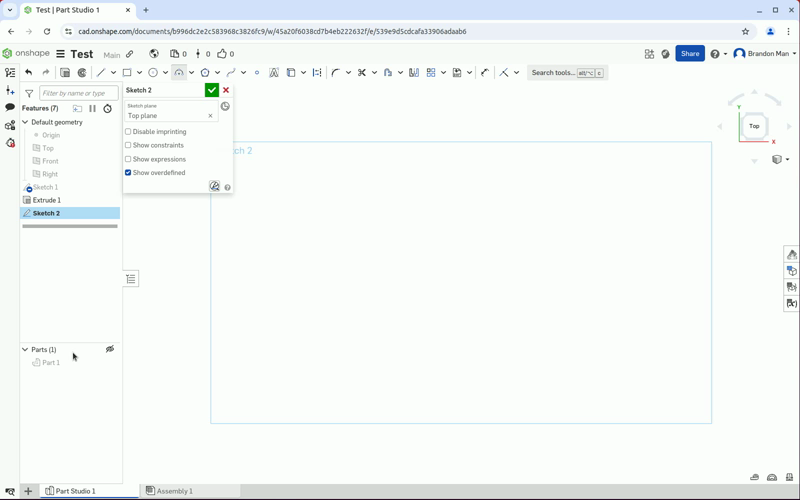
key_down(shift)
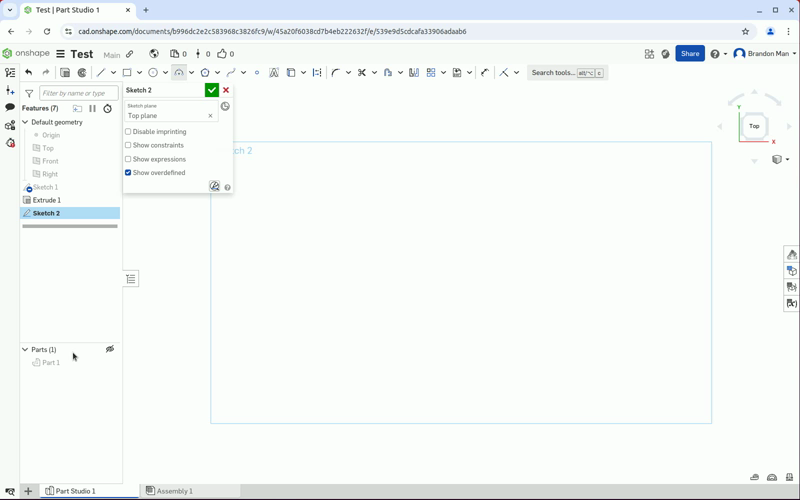
mouse_move(438, 393)
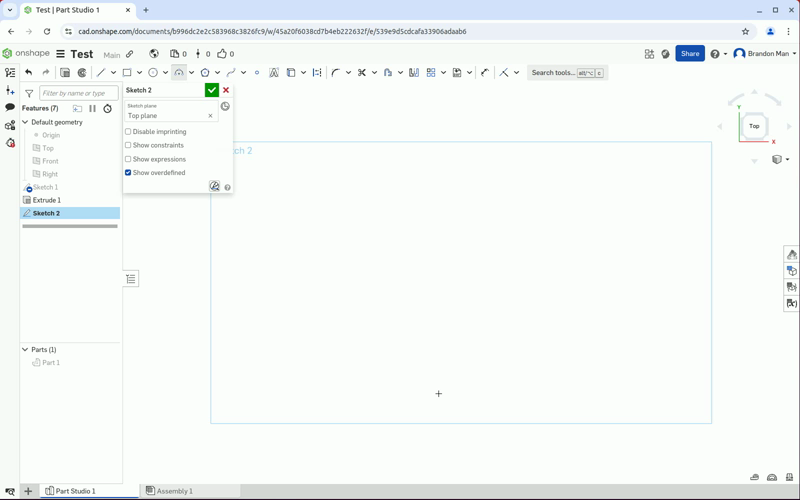
click(438, 393)
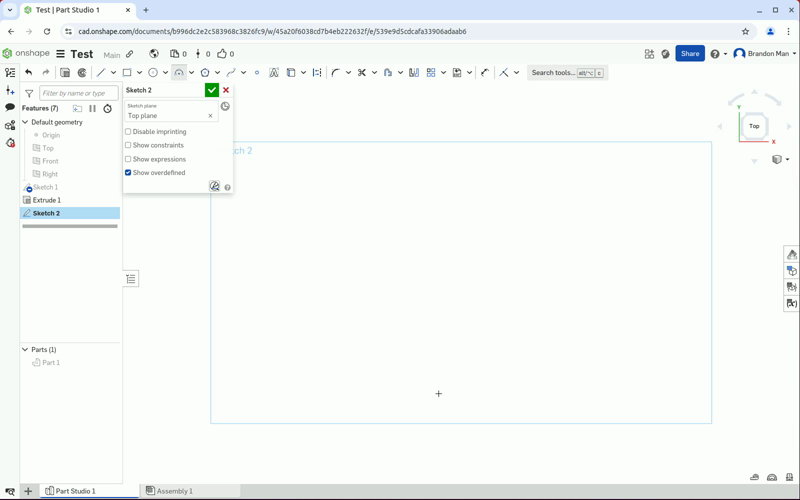
key_up(shift)
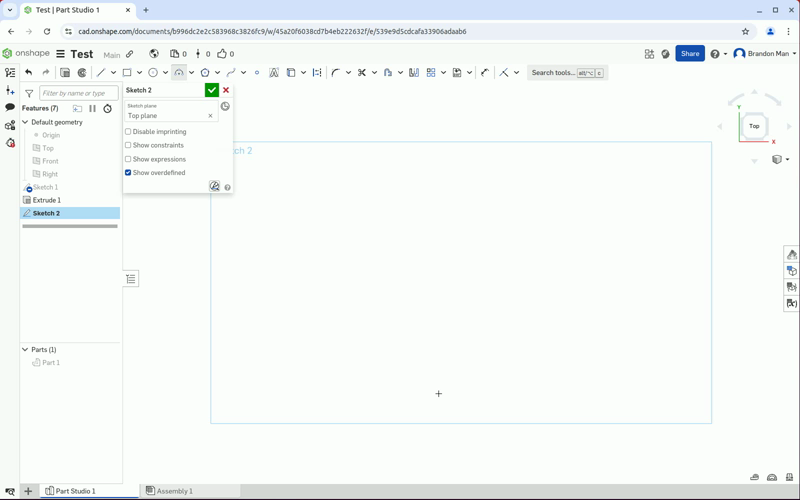
key_down(shift)
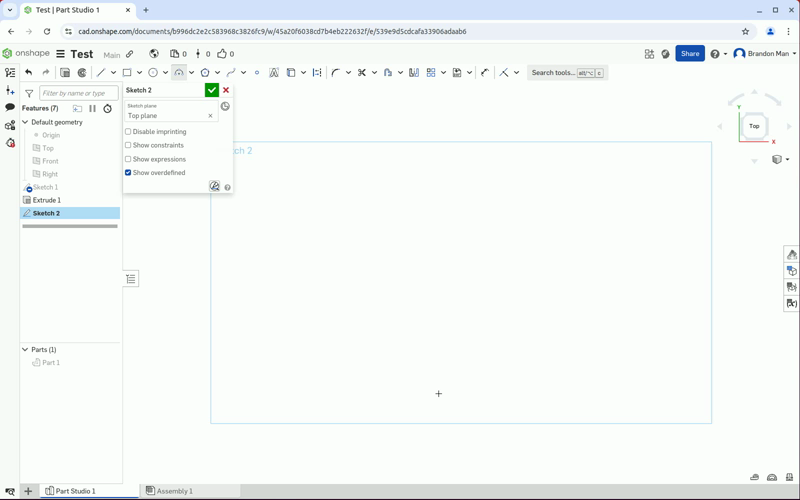
mouse_move(483, 393)
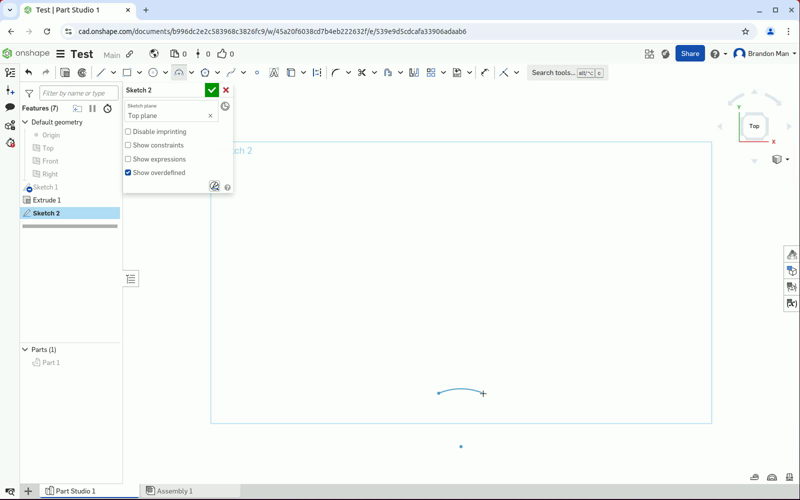
click(483, 393)
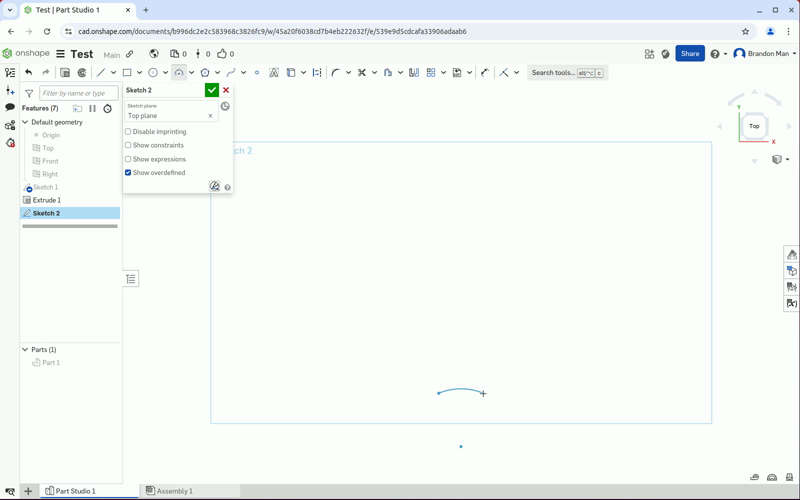
mouse_move(460, 168)
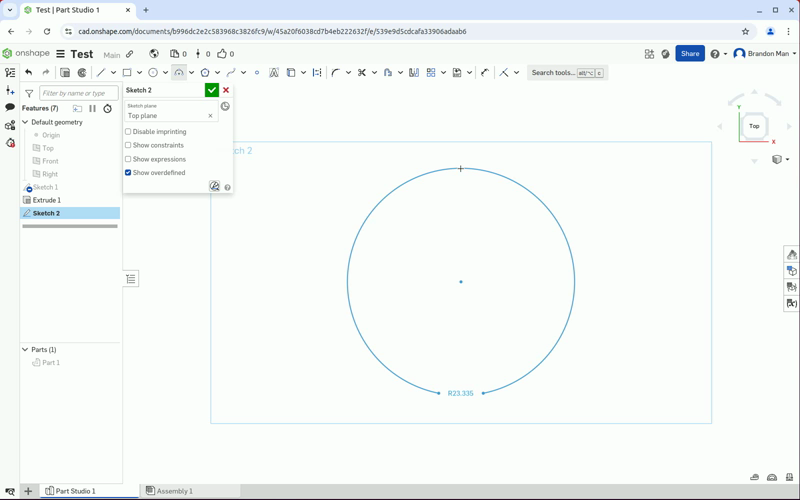
click(460, 168)
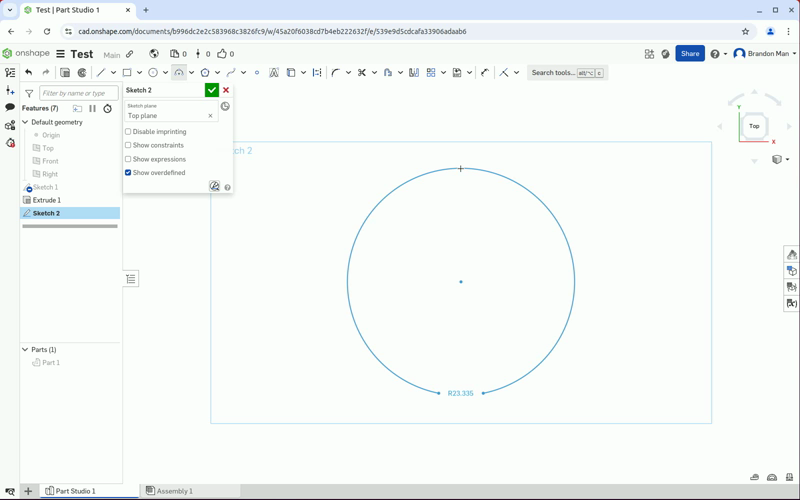
key_up(shift)
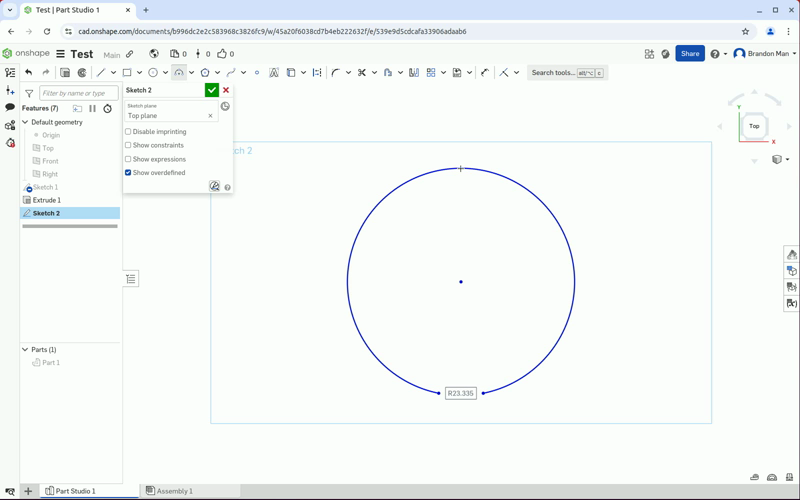
key(esc)
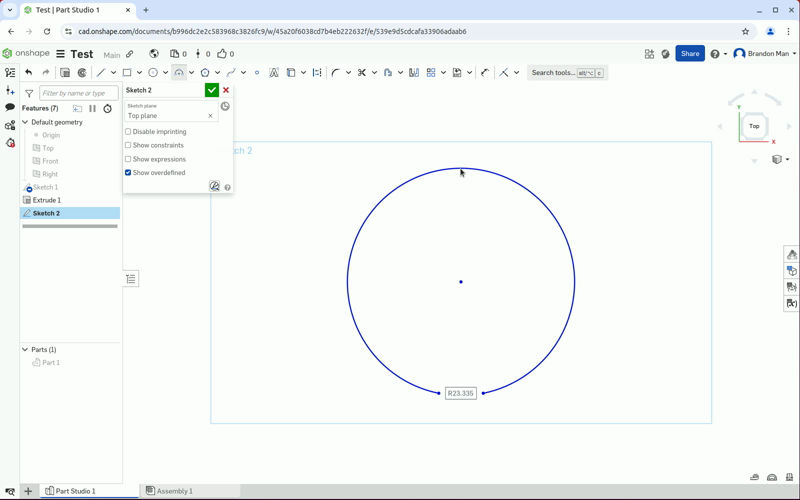
key(l)
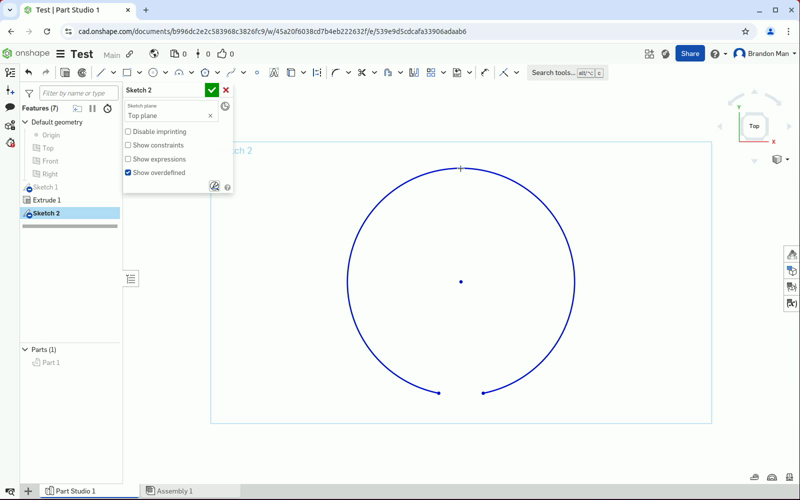
mouse_move(483, 393)
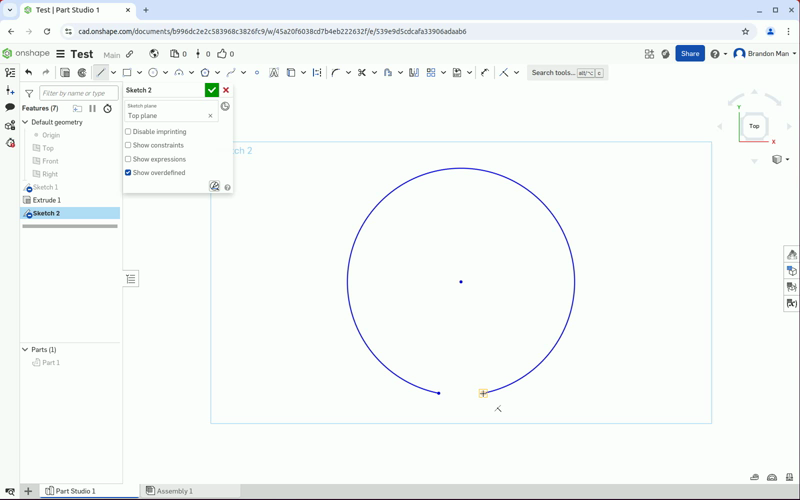
click(483, 393)
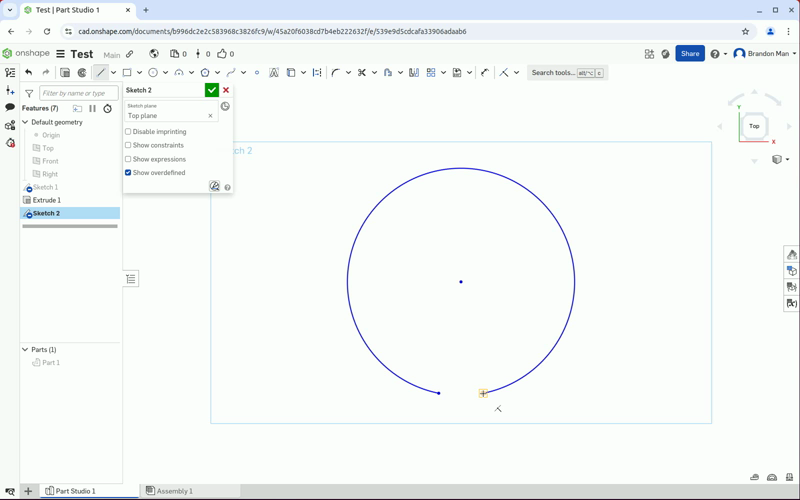
key_down(shift)
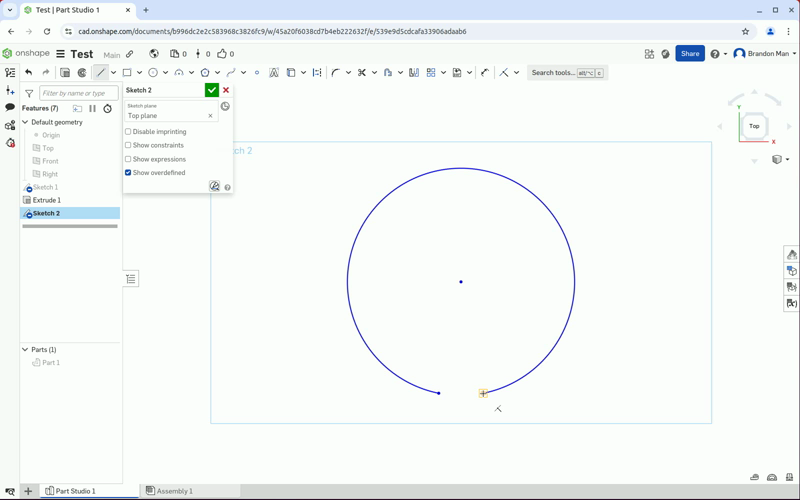
mouse_move(513, 393)
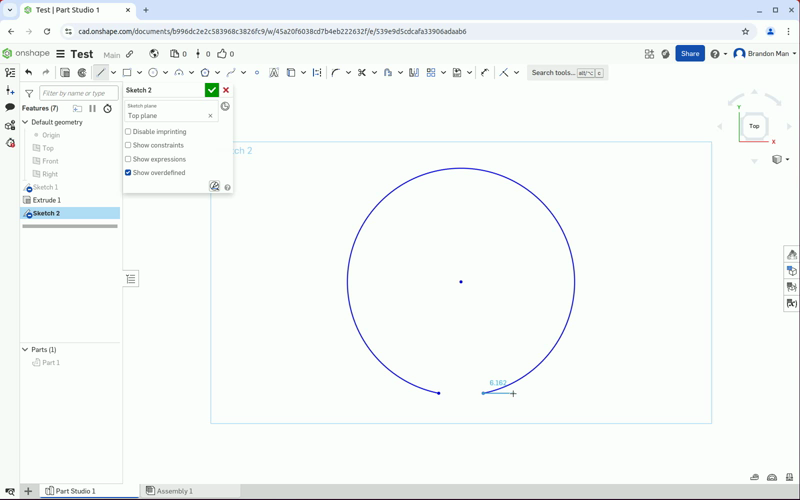
mouse_move(483, 374)
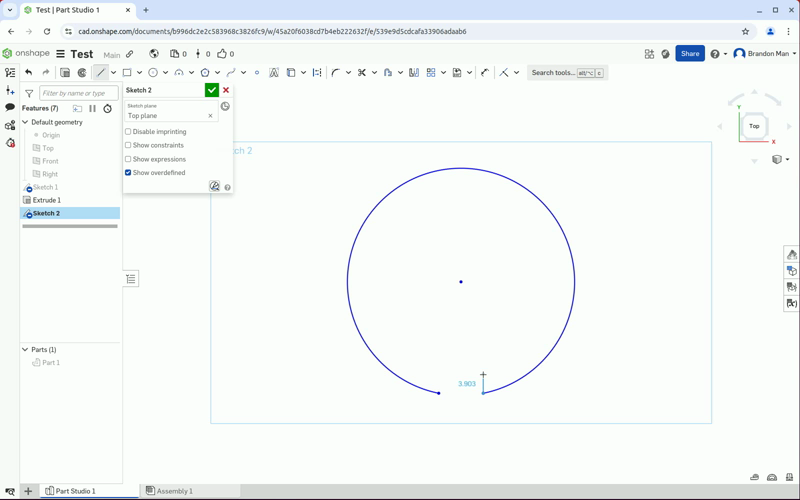
click(483, 374)
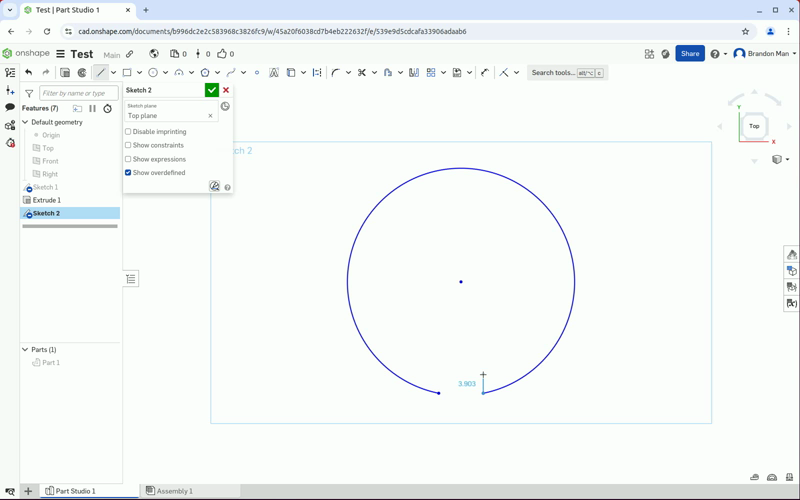
key_up(shift)
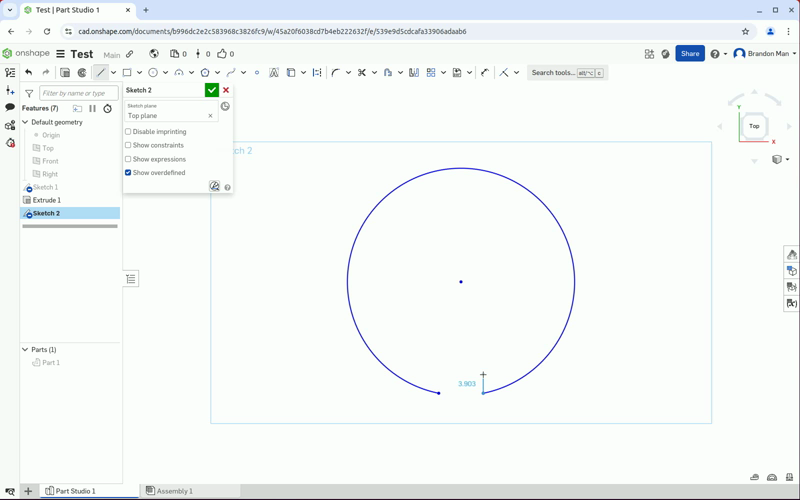
key(esc)
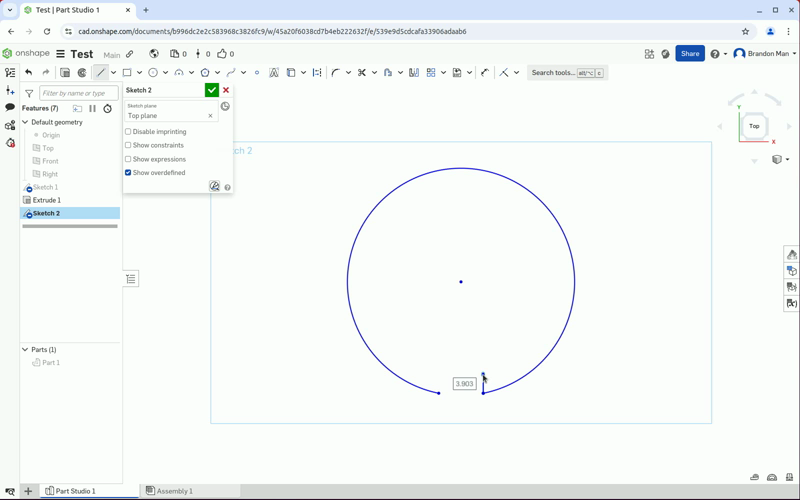
key(a)
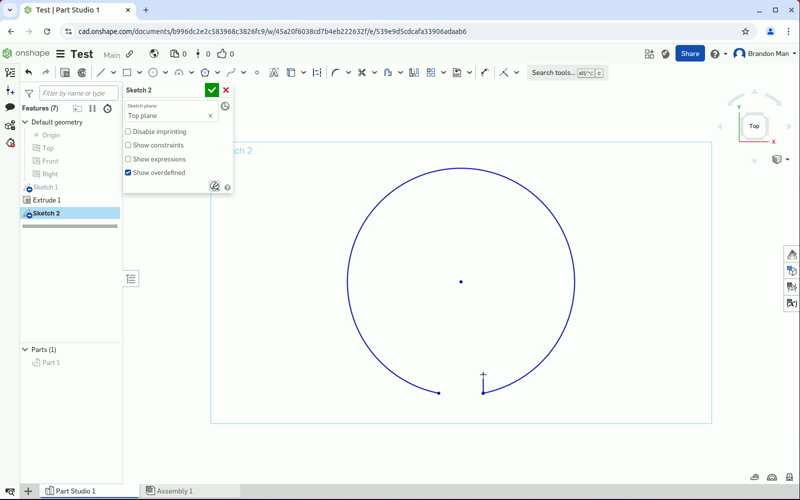
mouse_move(483, 374)
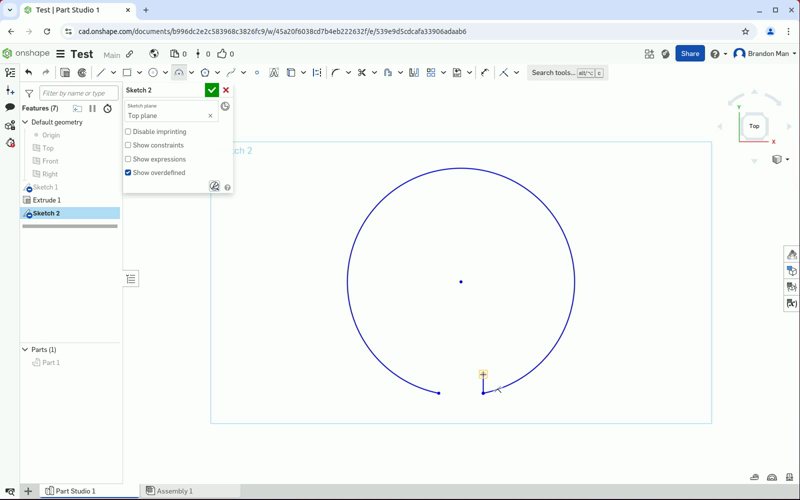
click(483, 374)
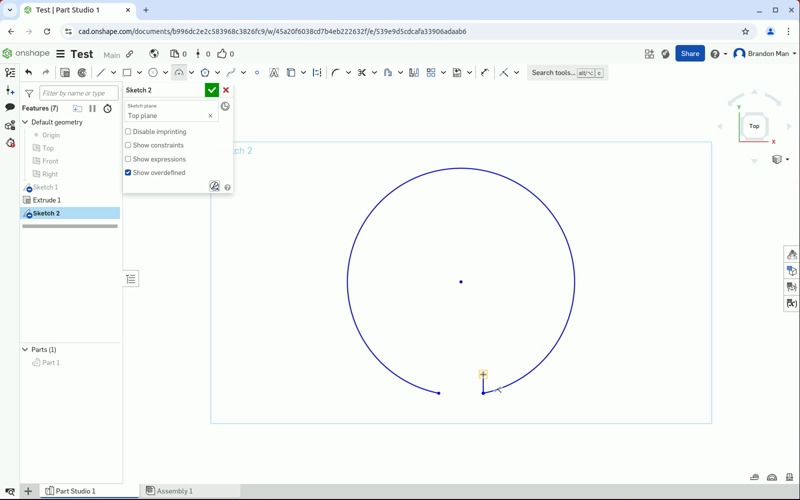
key_down(shift)
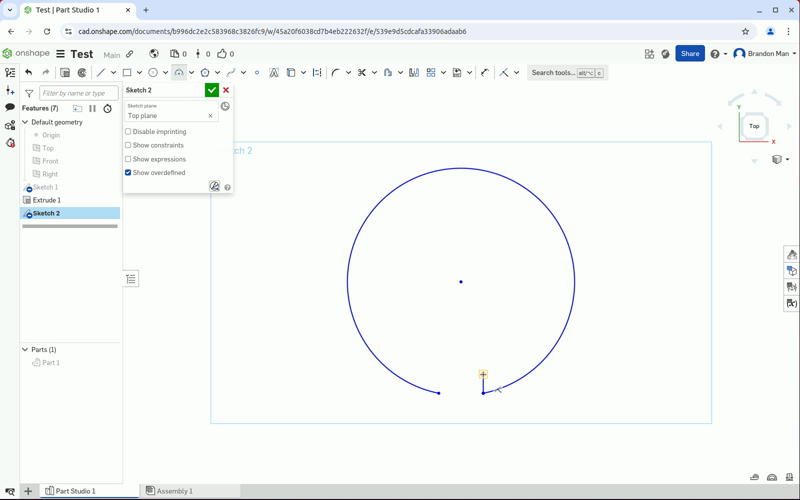
mouse_move(438, 374)
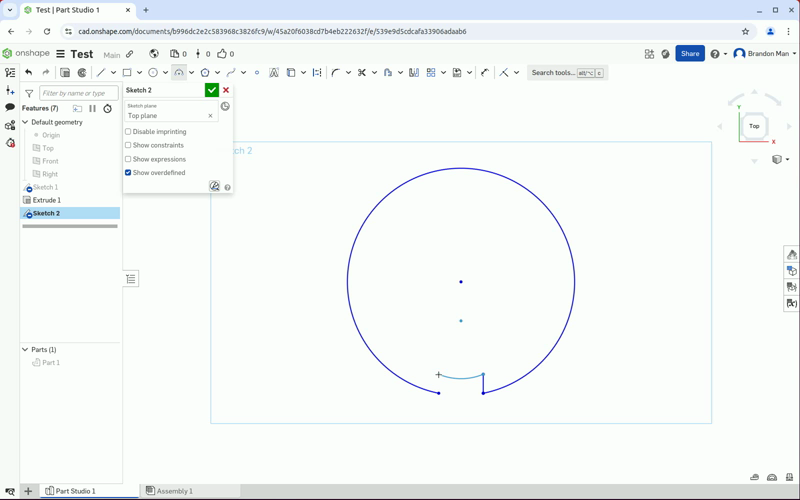
click(438, 374)
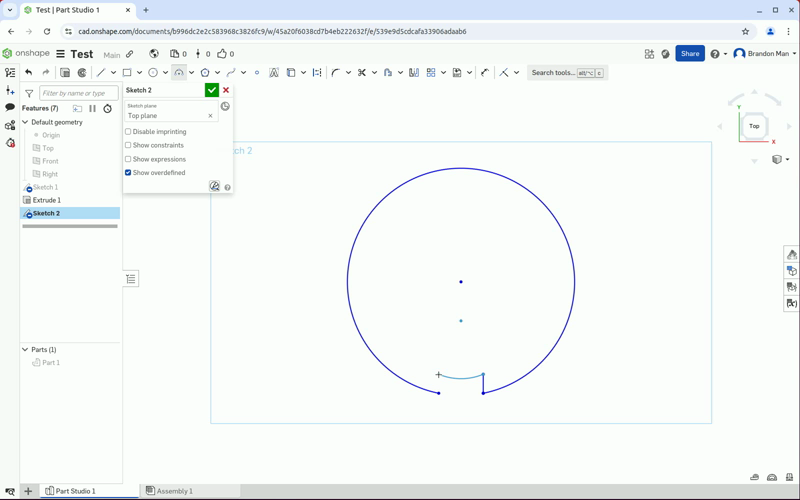
mouse_move(460, 185)
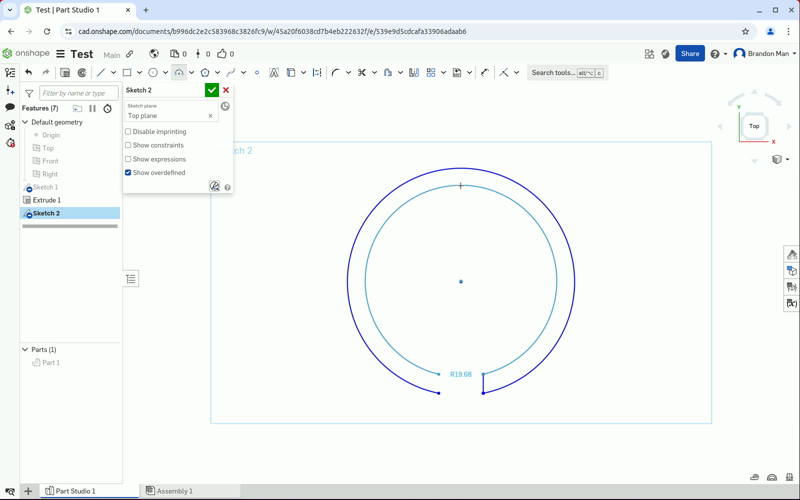
click(460, 185)
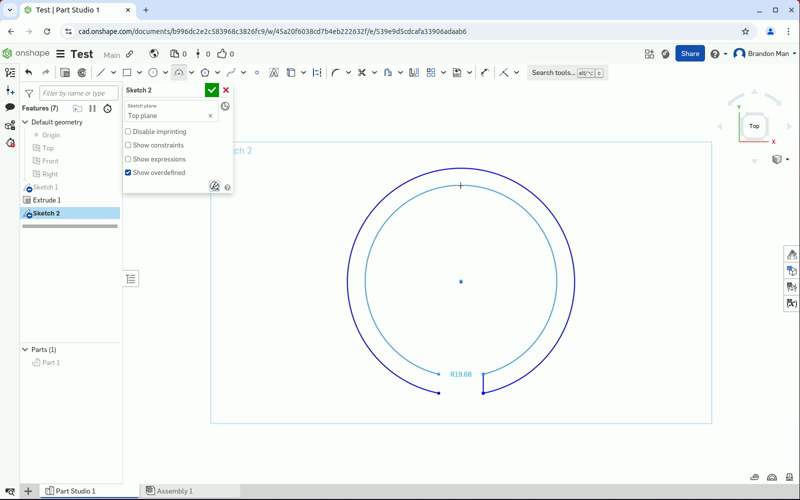
key_up(shift)
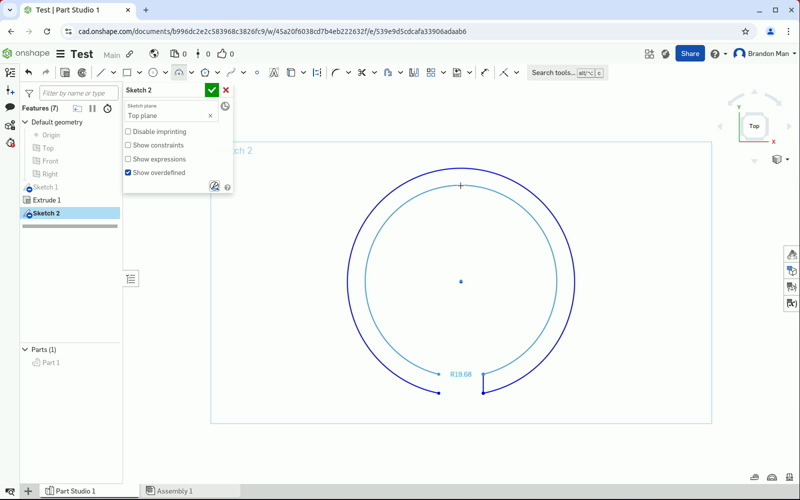
key(esc)
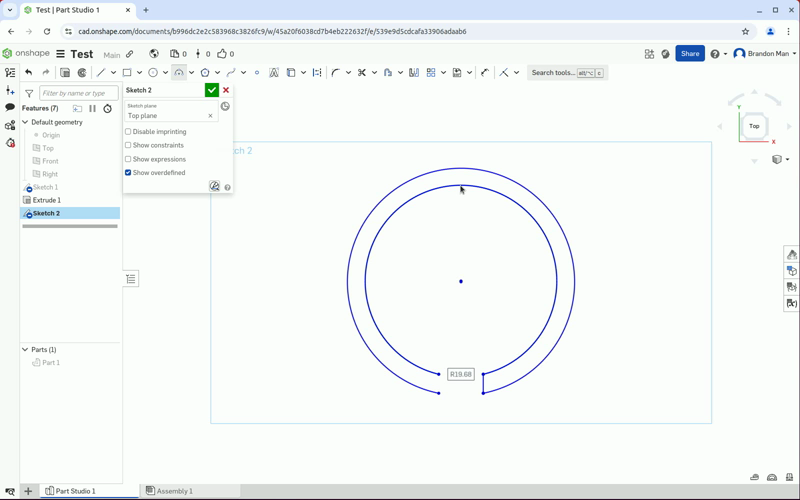
key(l)
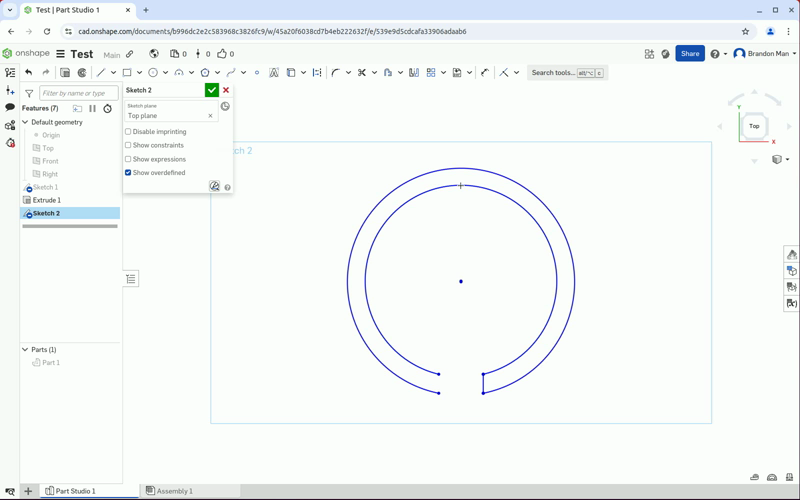
mouse_move(438, 374)
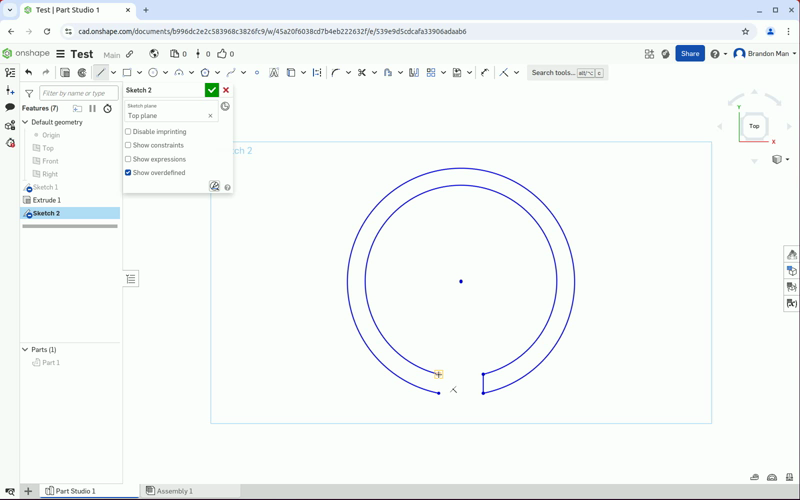
click(438, 374)
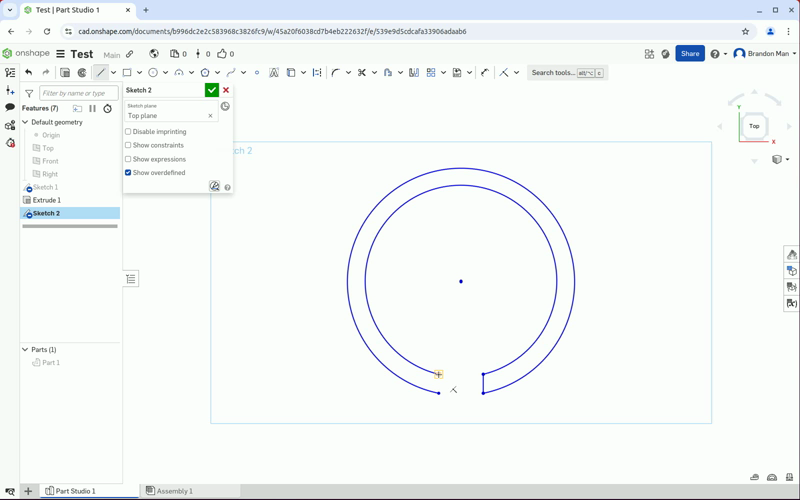
mouse_move(468, 374)
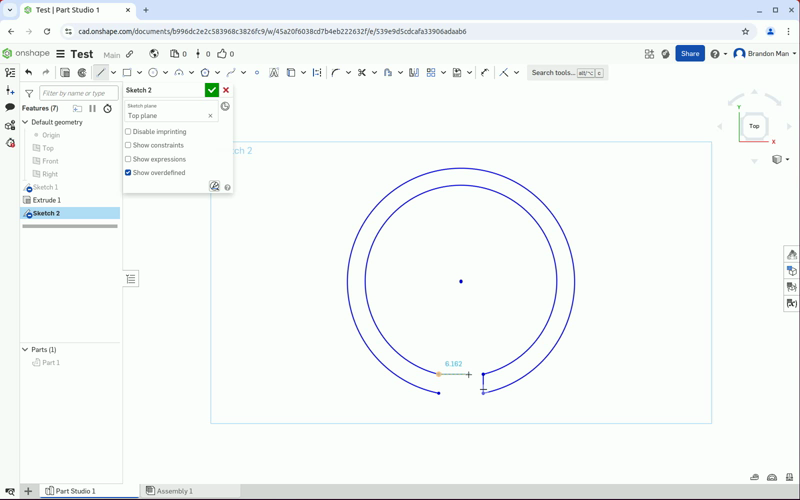
key_down(shift)
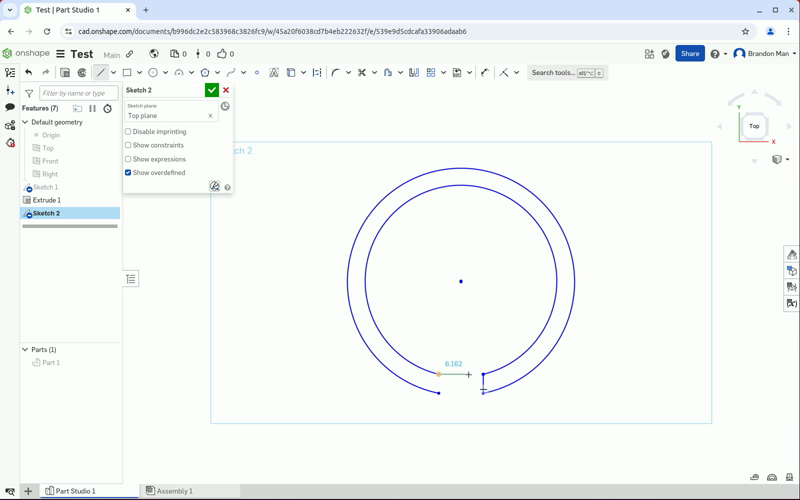
mouse_move(438, 393)
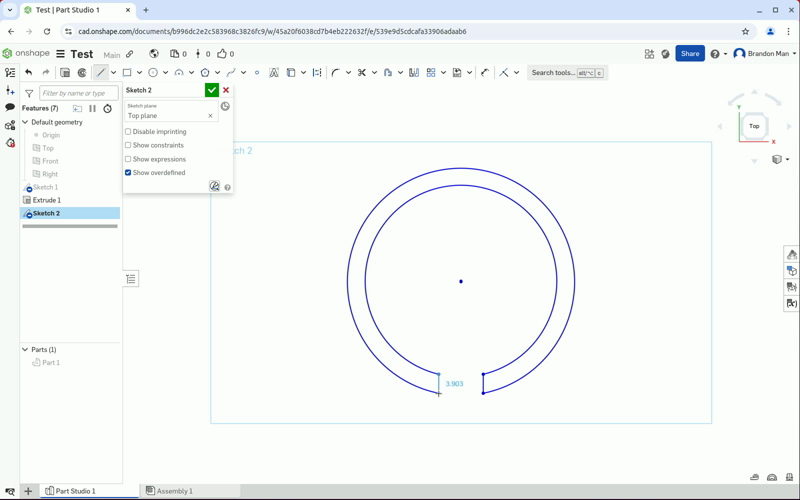
key_up(shift)
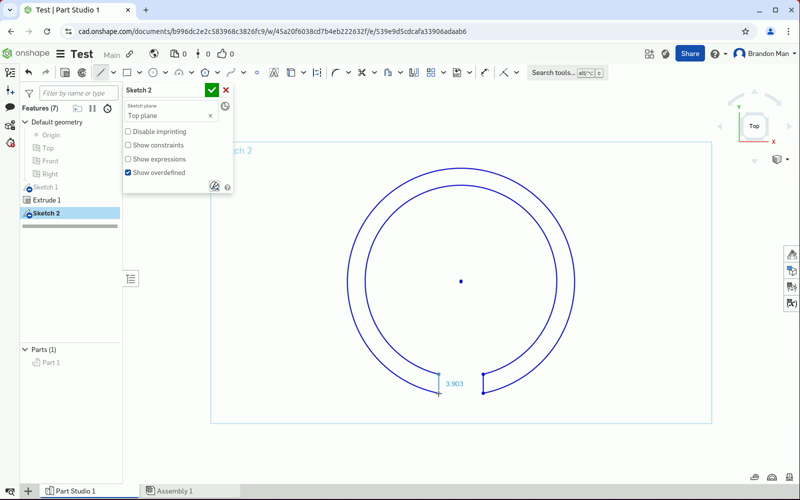
click(438, 393)
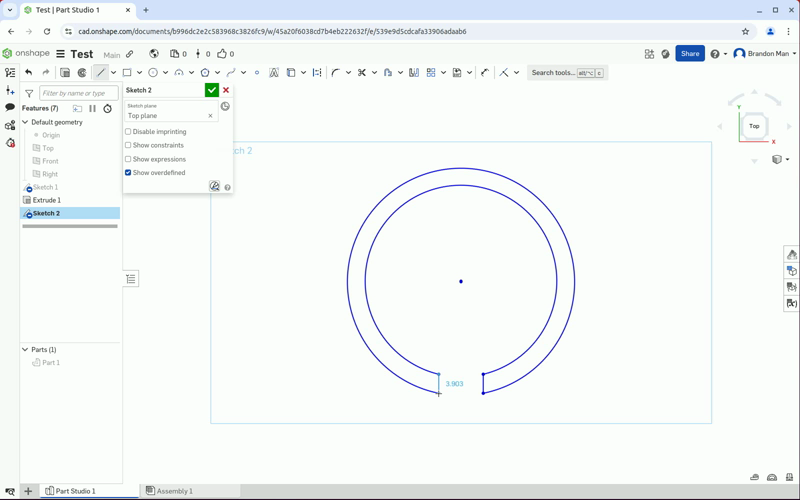
key(esc)
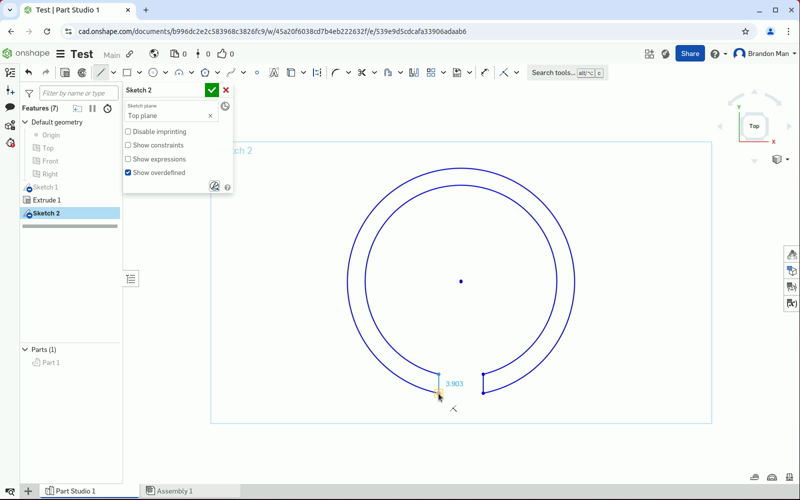
mouse_move(376, 345)
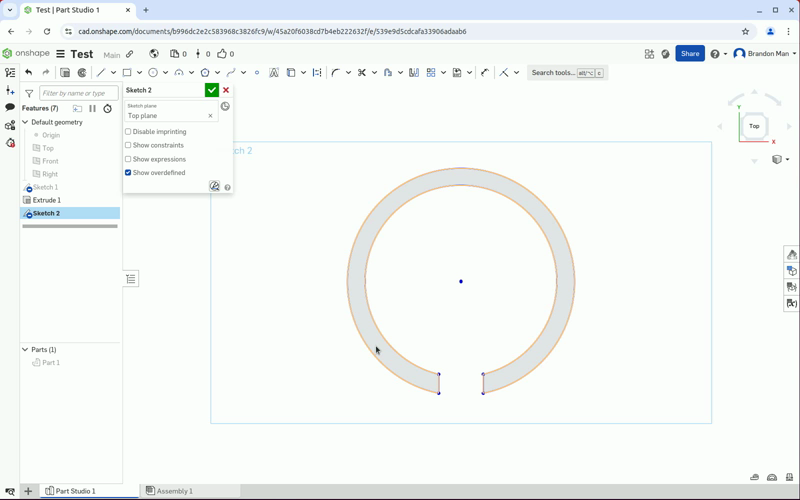
click(376, 345)
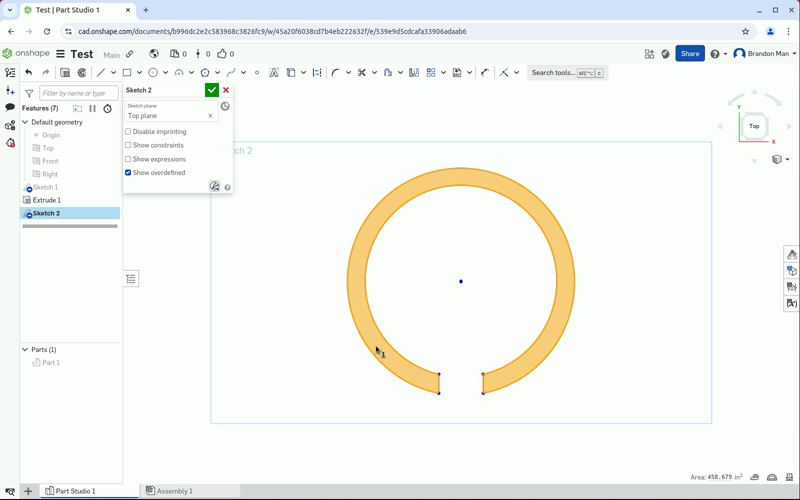
mouse_move(73, 352)
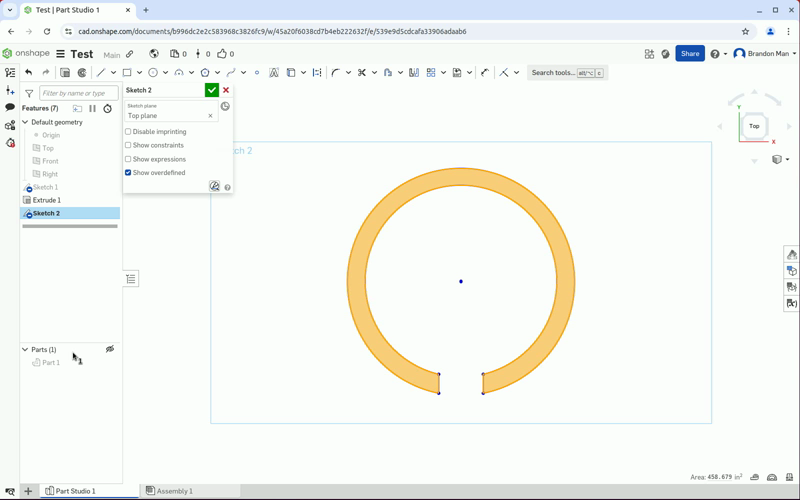
key(shift+y)
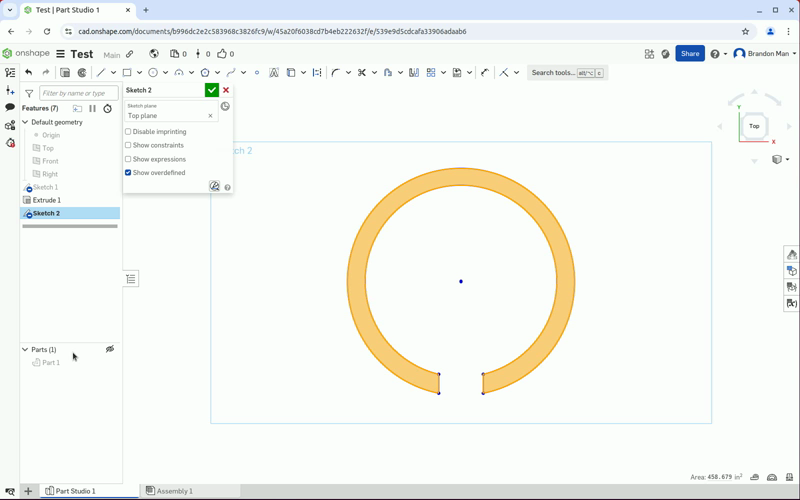
key(shift+e)
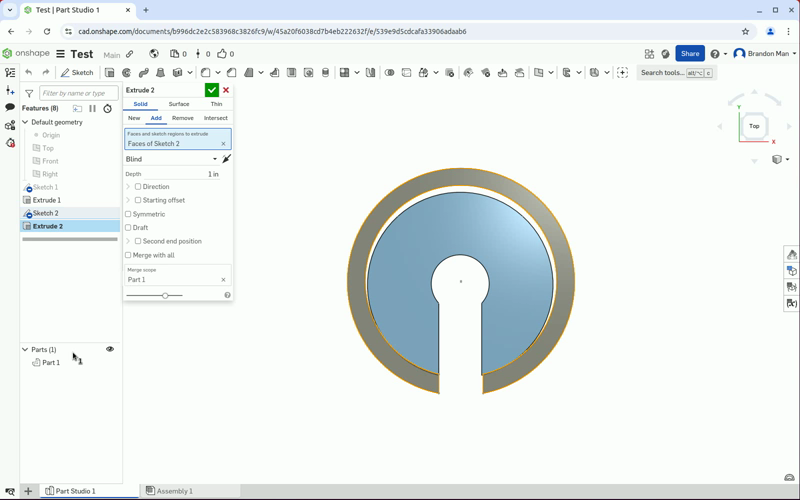
mouse_move(143, 106)
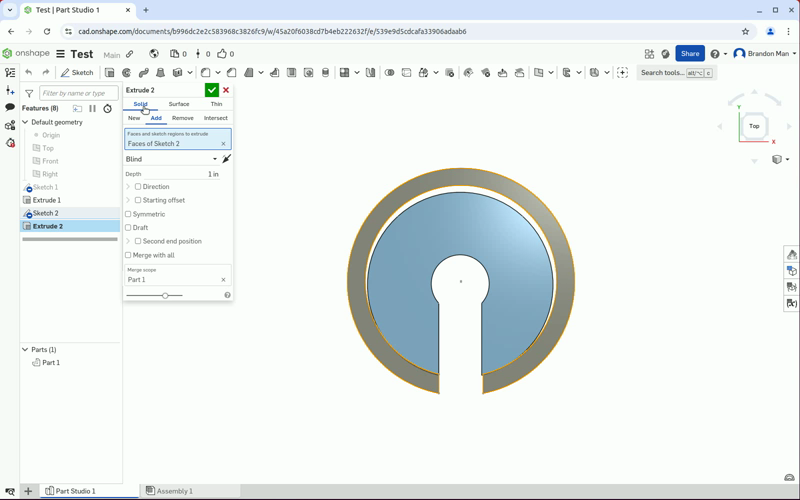
click(143, 106)
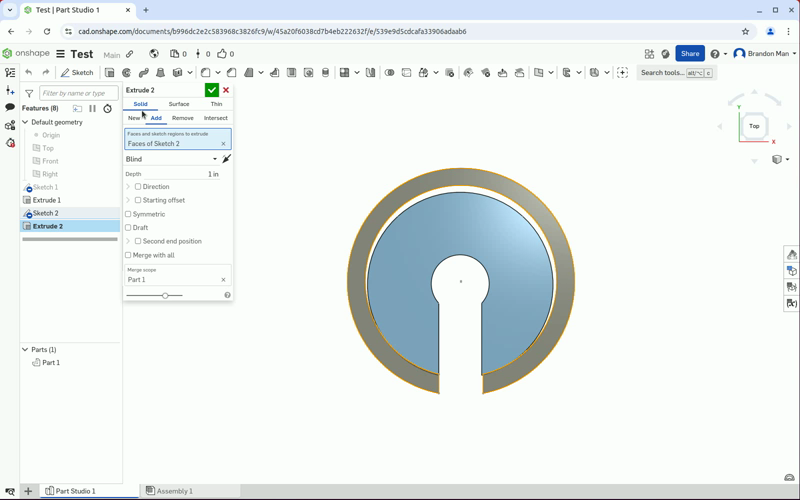
mouse_move(137, 120)
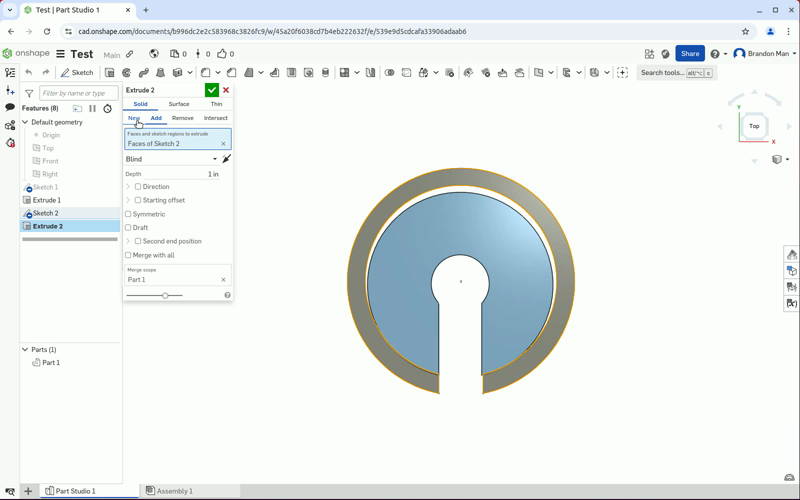
click(137, 120)
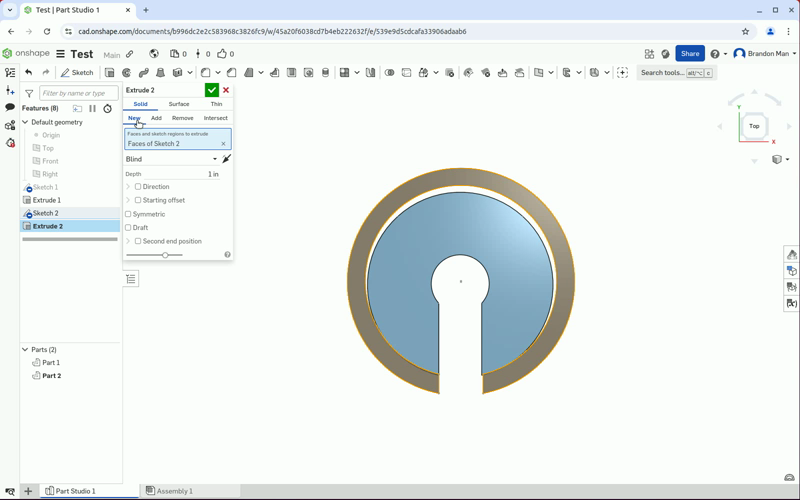
key(tab, 4)
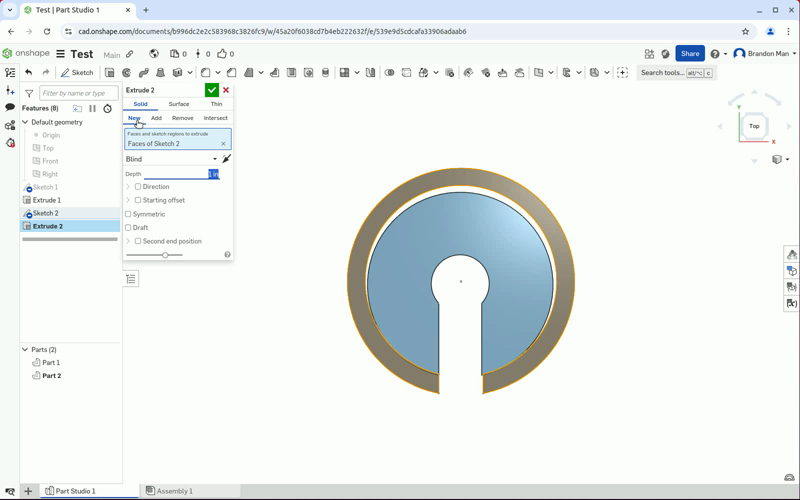
text(1.204)
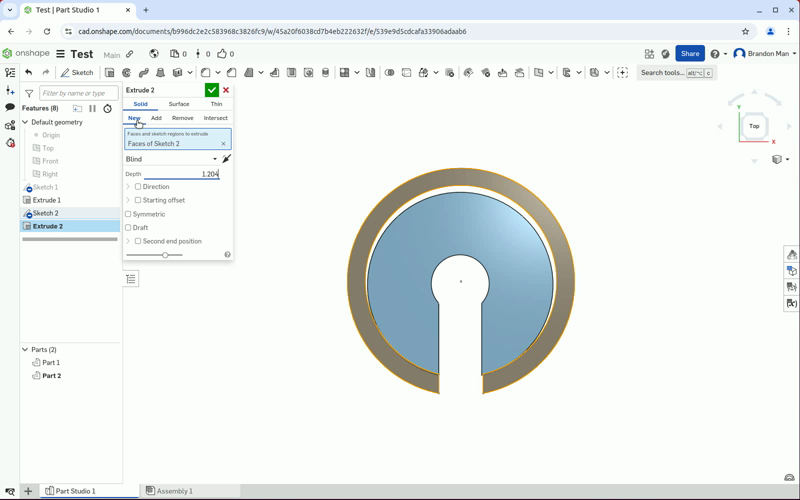
key(enter)
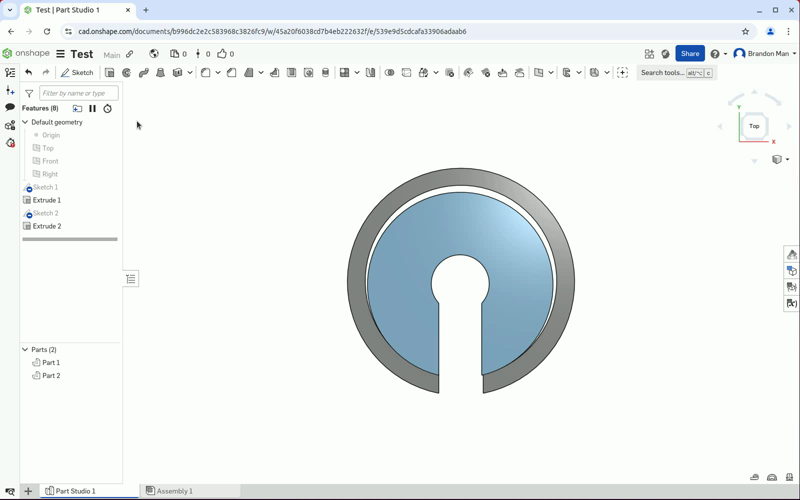
key(shift+h)
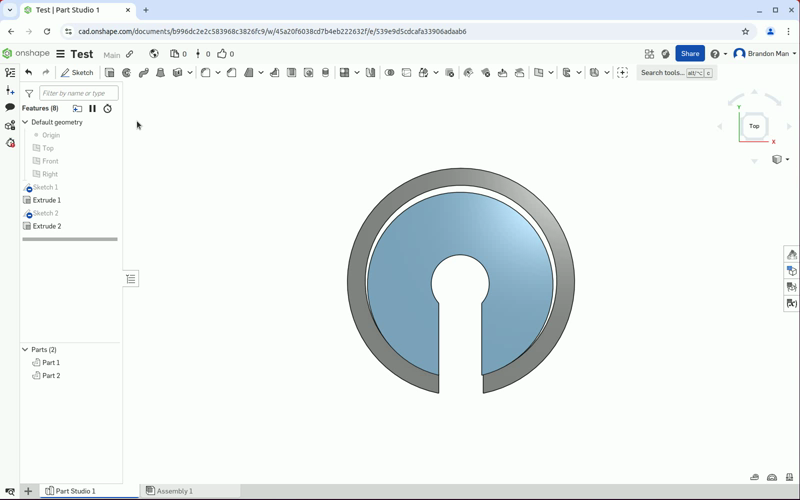
key(shift+h)
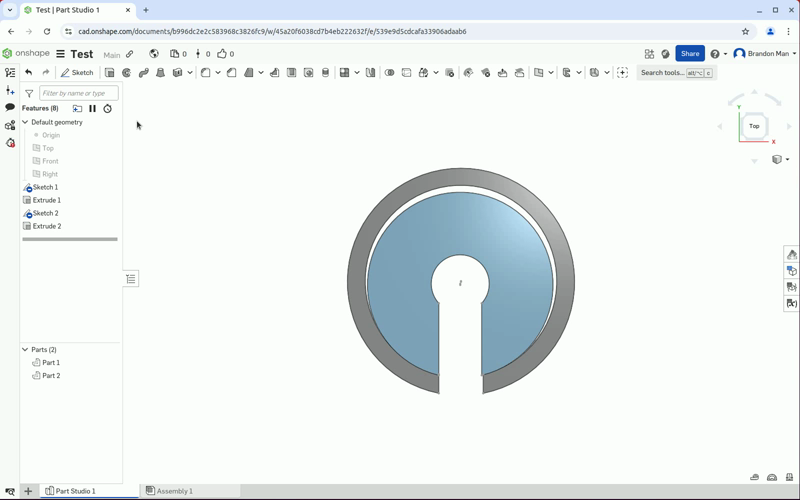
key(shift+7)
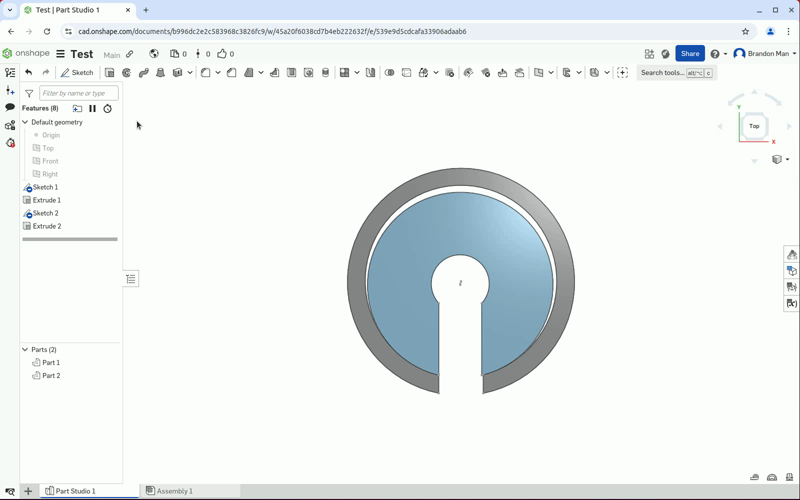
key(up, 3)
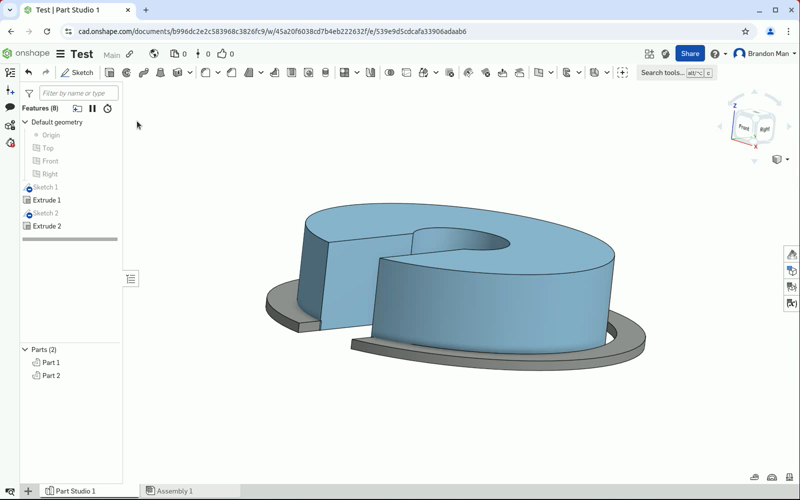
key(left, 3)
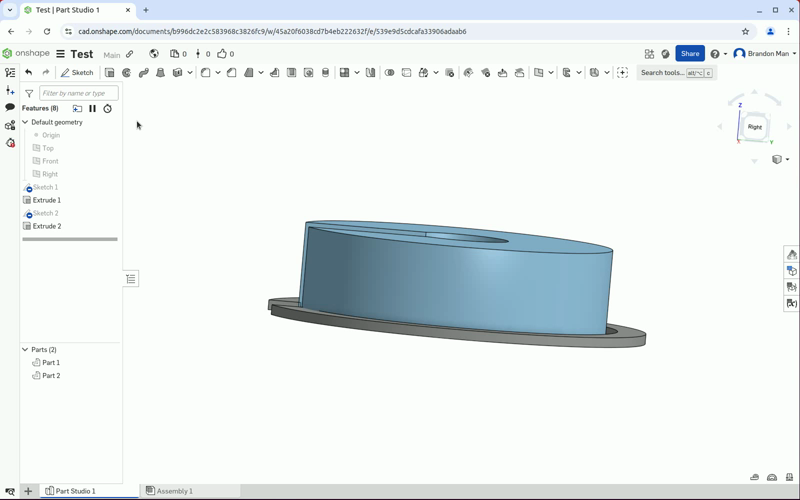
key(right, 3)
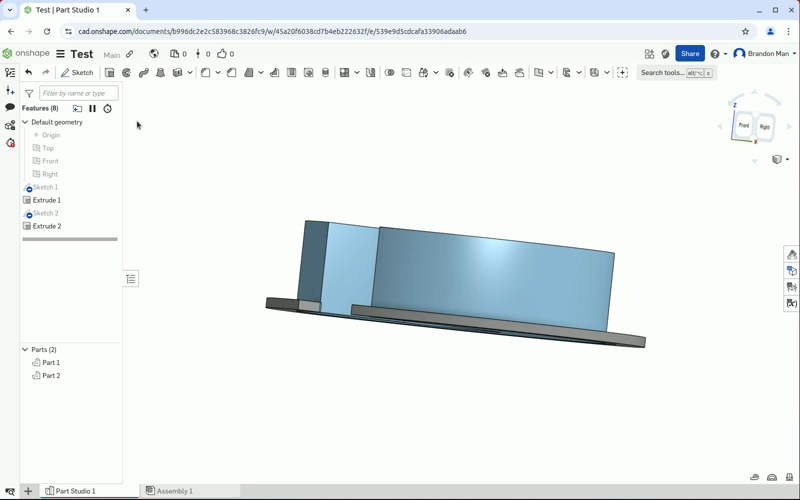
key(down, 3)
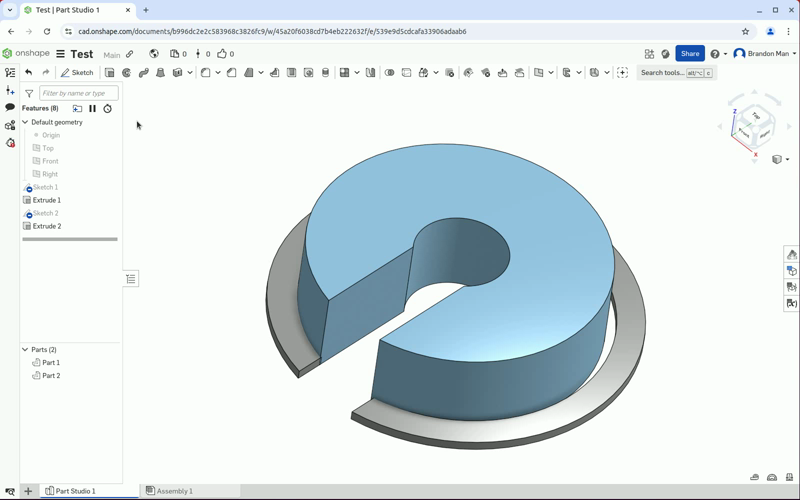
mouse_move(73, 189)
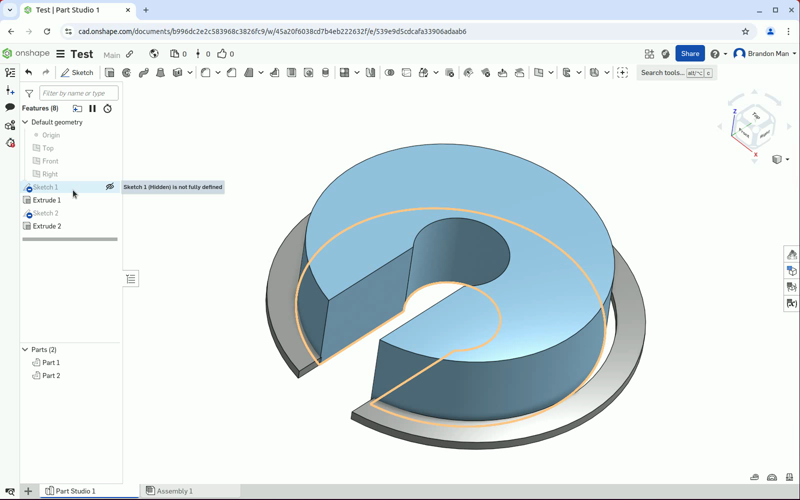
click(73, 189)